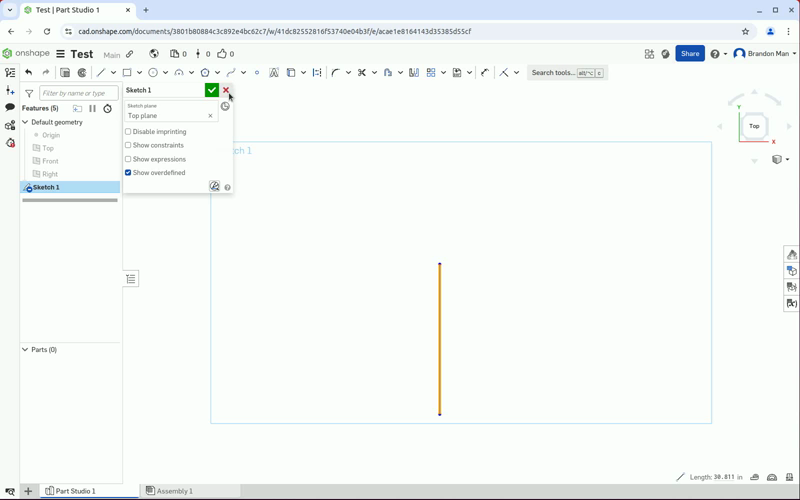
key(shift+h)
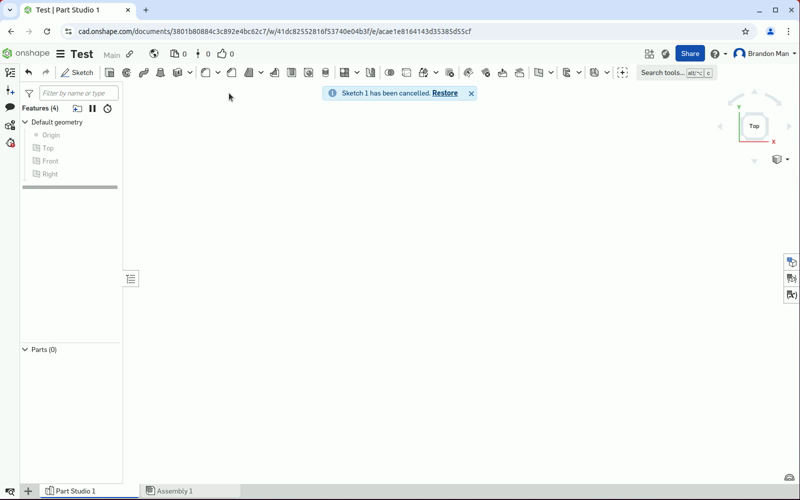
mouse_move(73, 352)
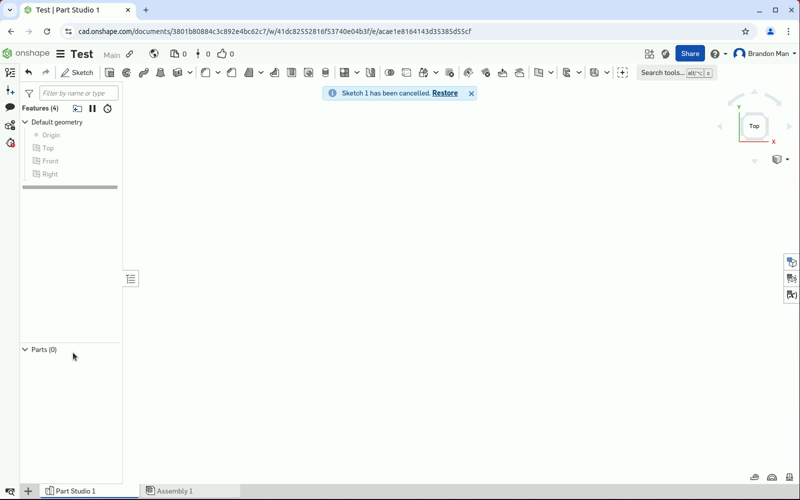
key(y)
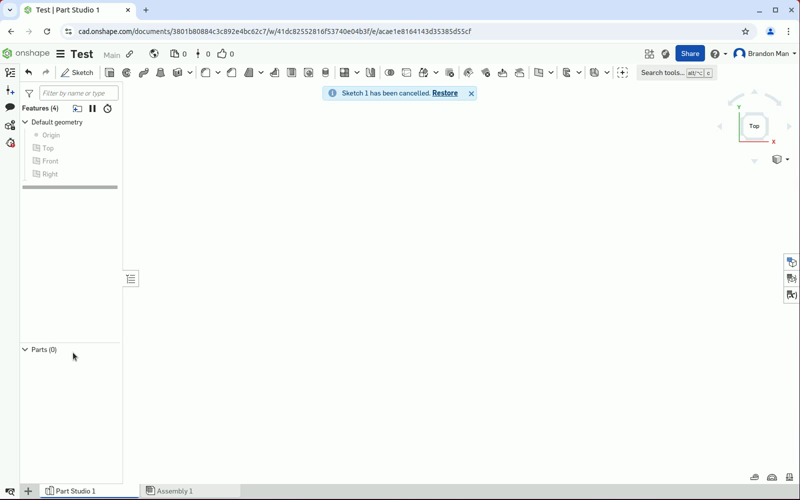
key(shift+p)
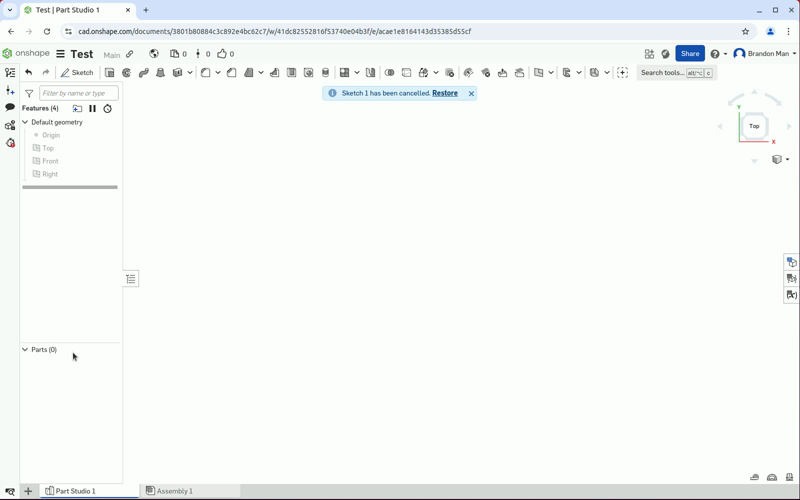
key(space)
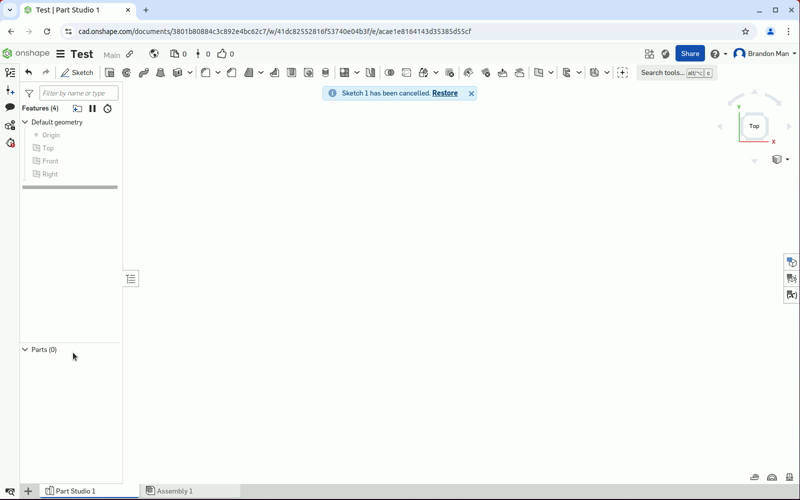
key_down(shift)
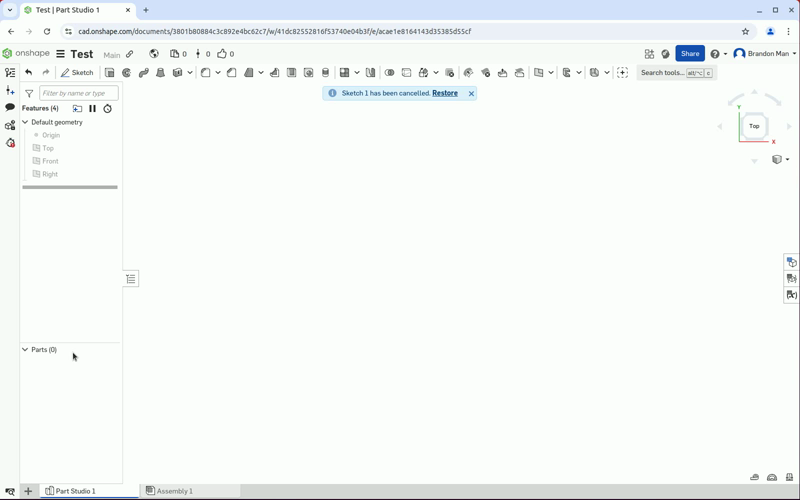
key(up)
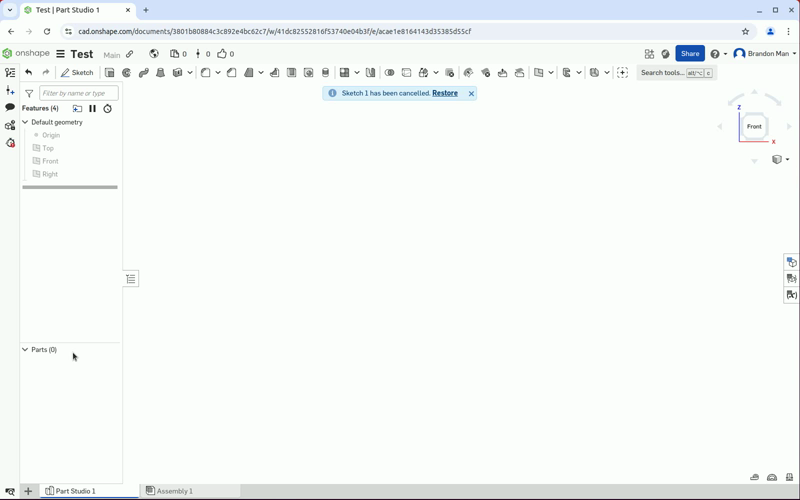
key_up(shift)
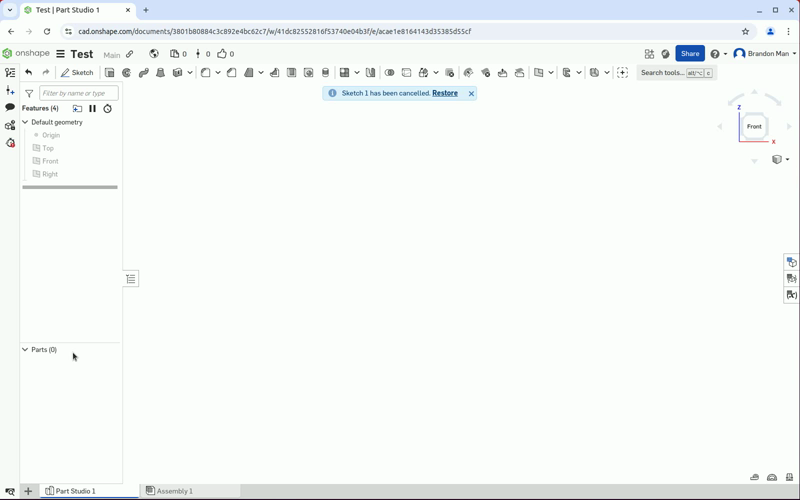
mouse_move(73, 352)
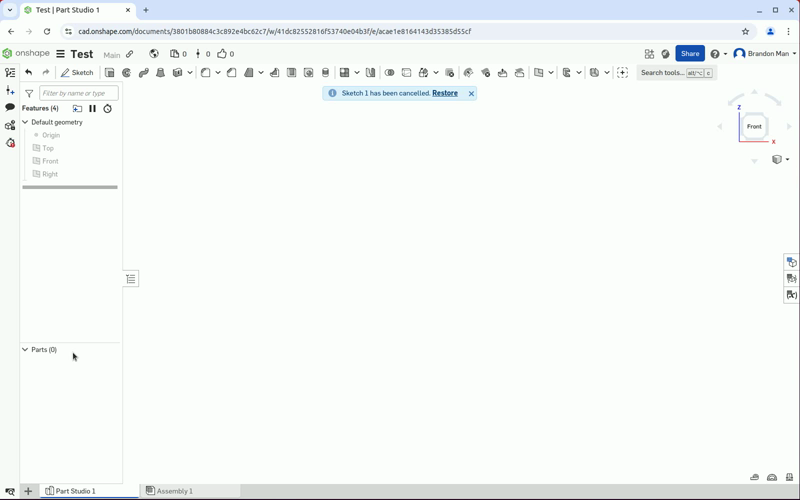
key(shift+y)
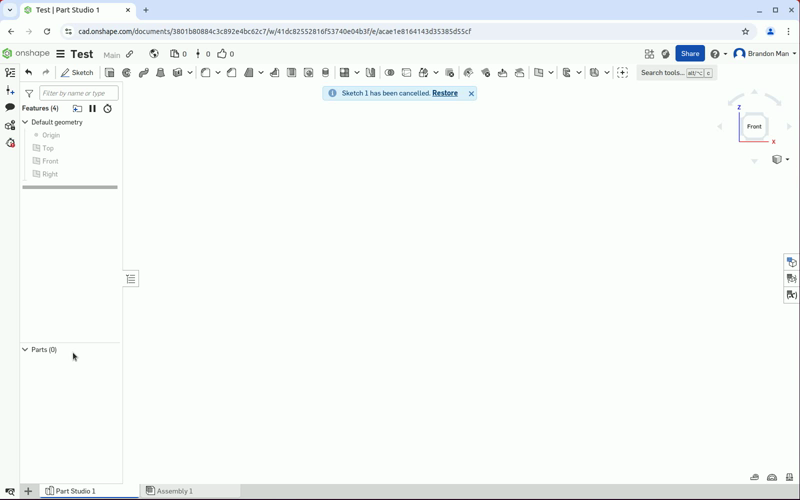
key(shift+s)
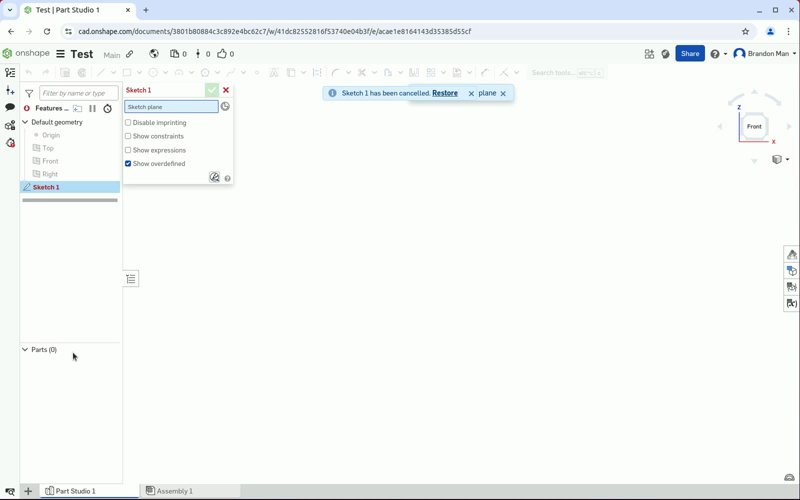
mouse_move(73, 163)
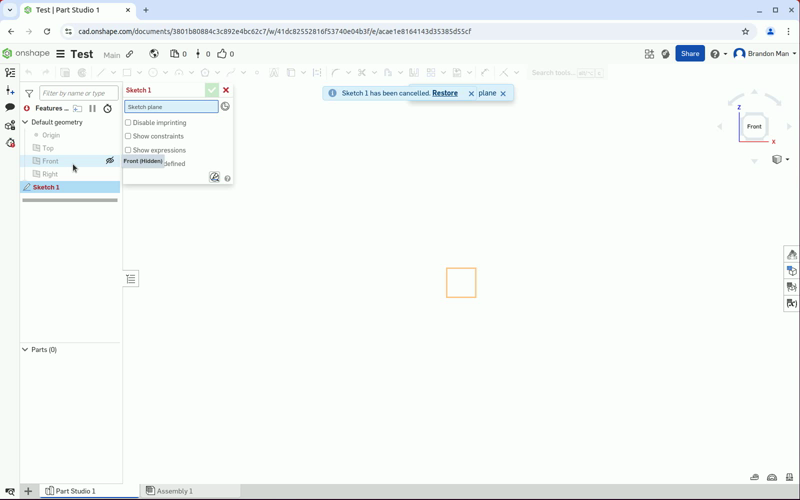
click(73, 163)
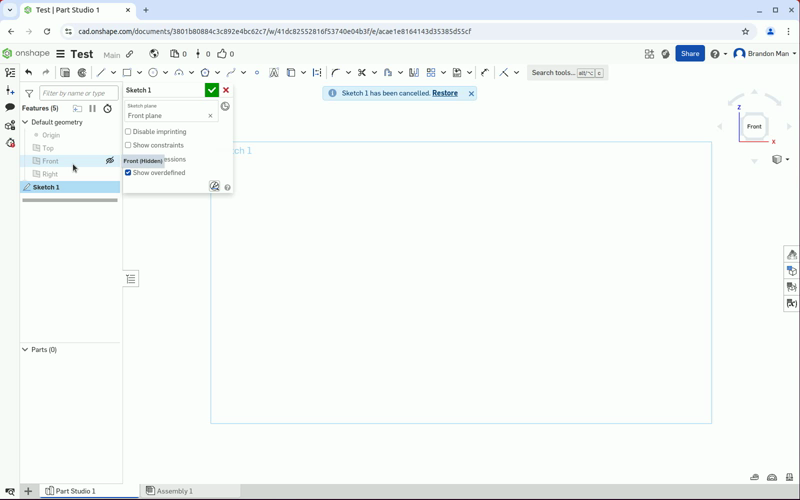
mouse_move(73, 352)
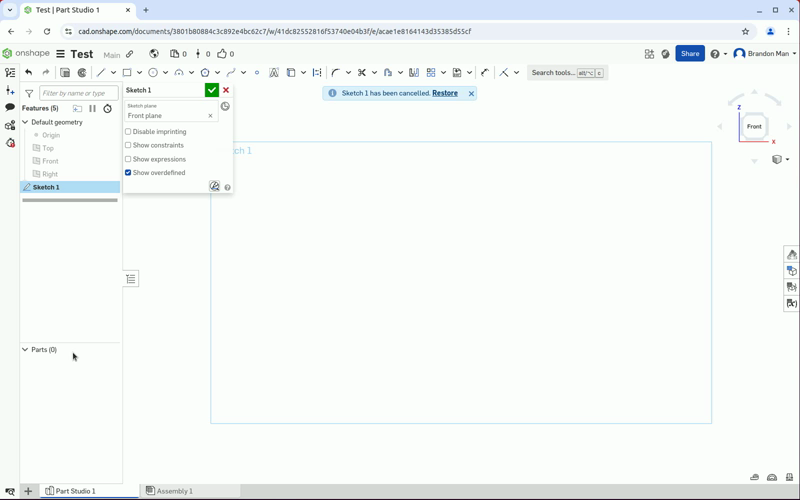
key(y)
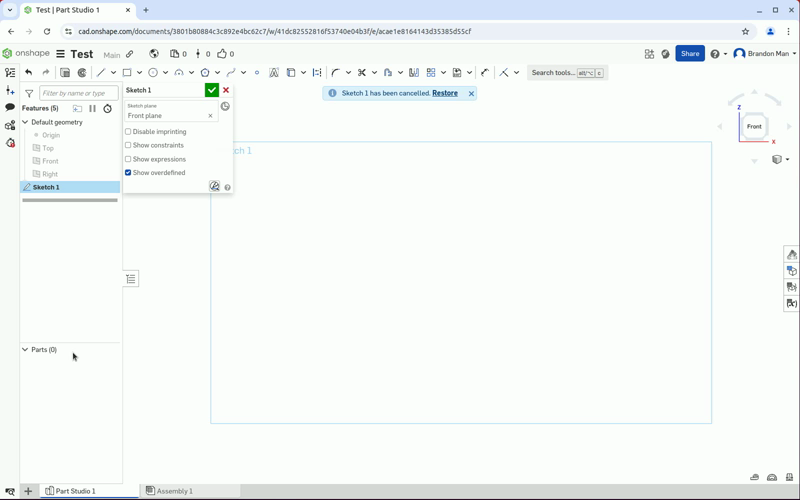
key(l)
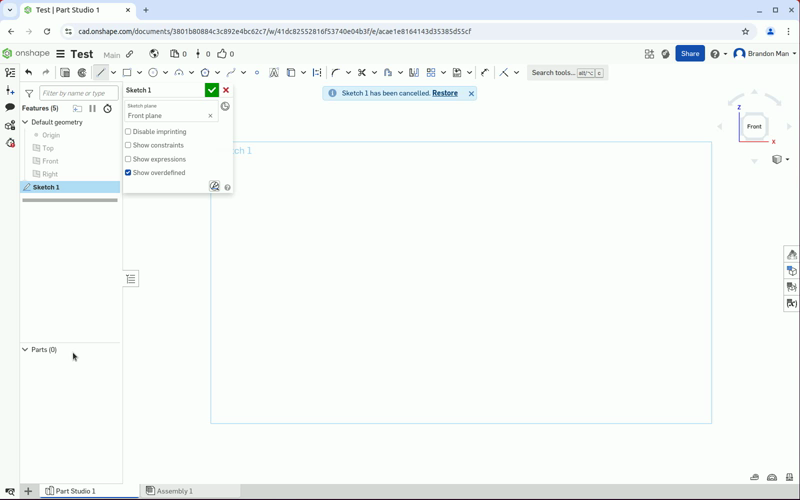
key_down(shift)
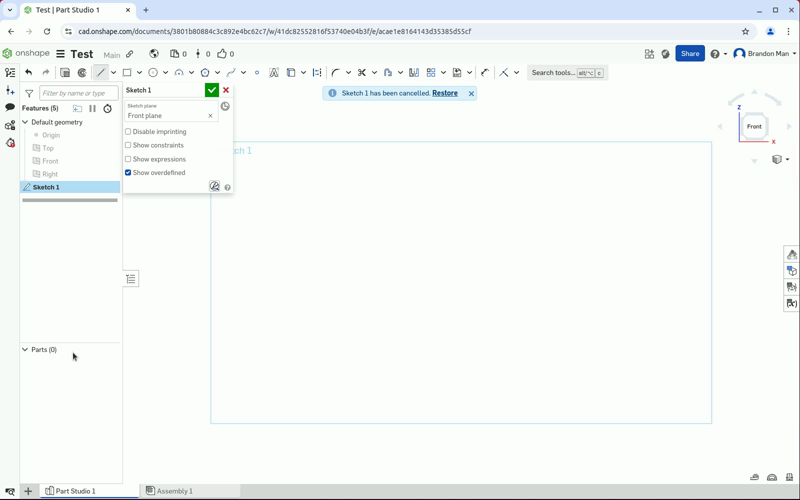
mouse_move(460, 282)
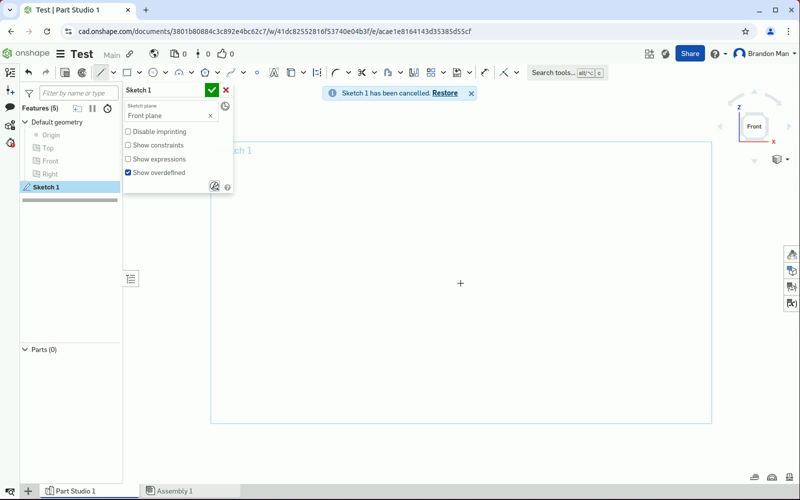
click(460, 282)
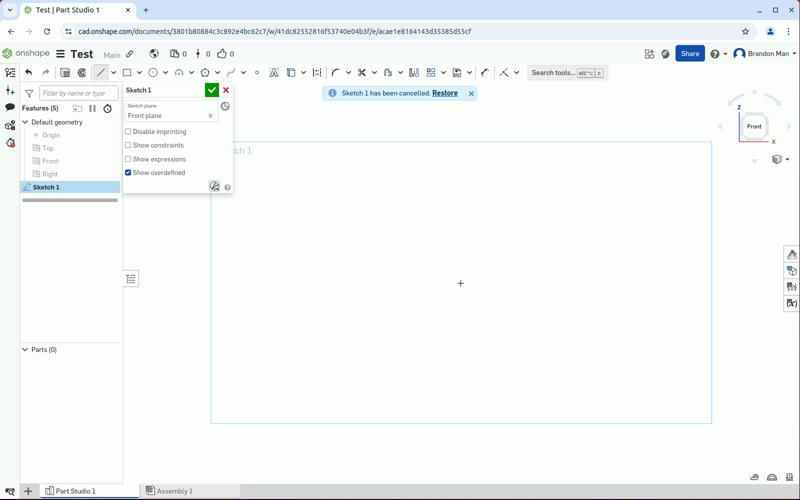
key_up(shift)
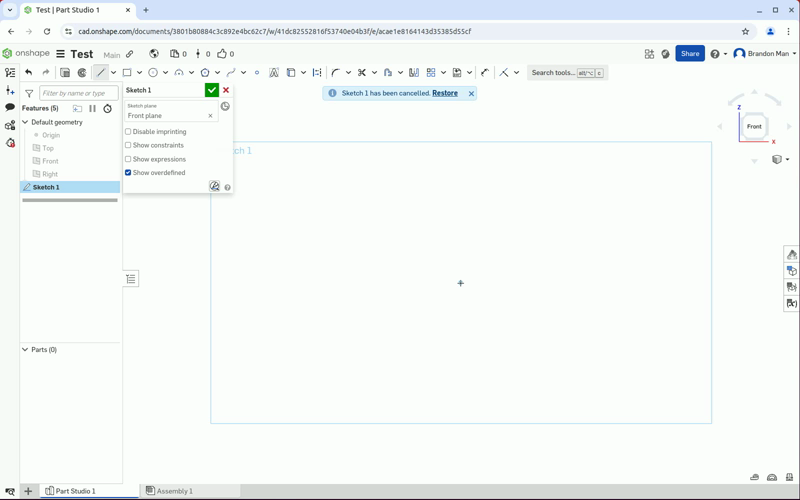
key_down(shift)
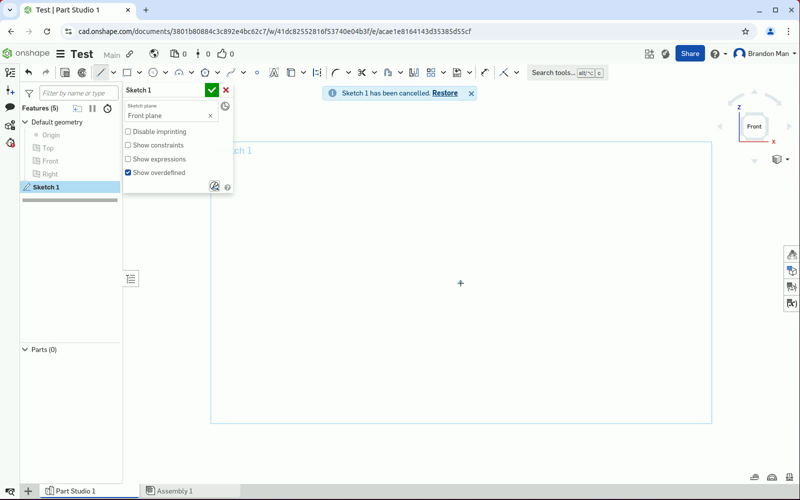
mouse_move(490, 282)
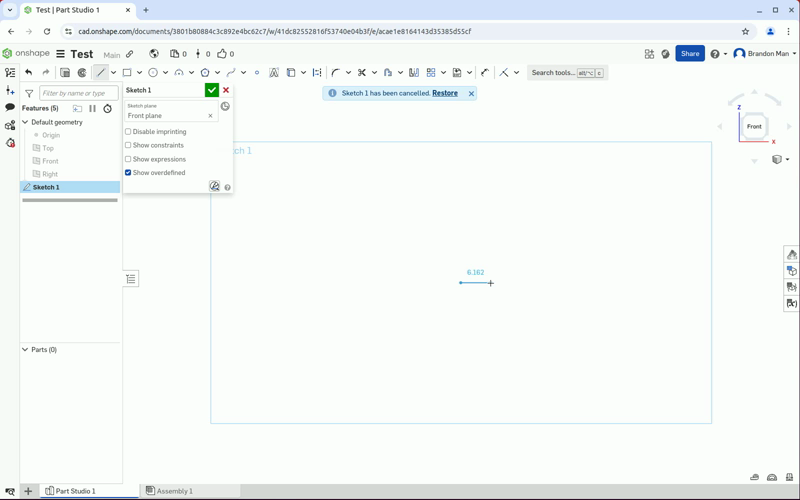
mouse_move(478, 282)
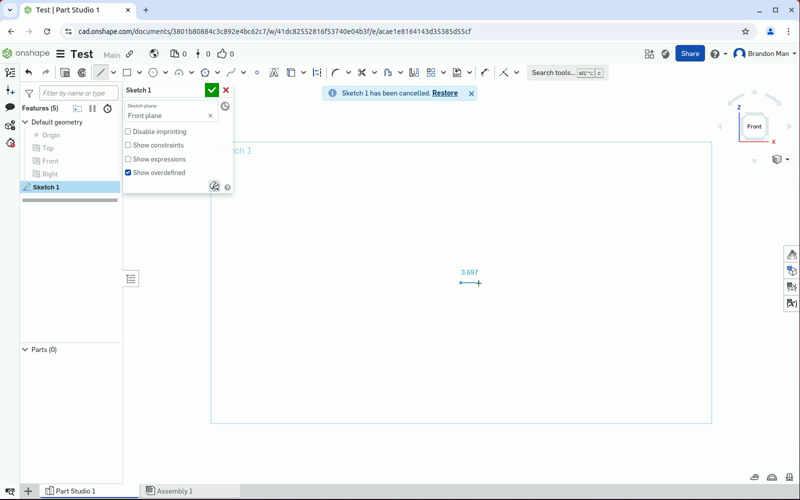
click(478, 282)
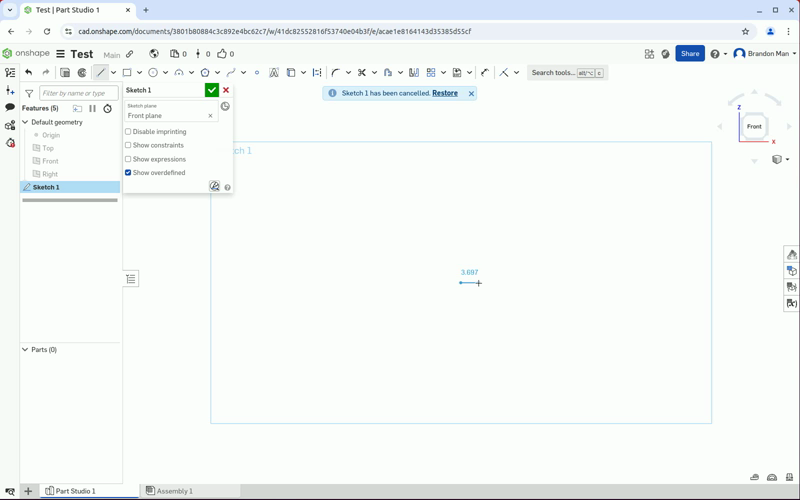
key_up(shift)
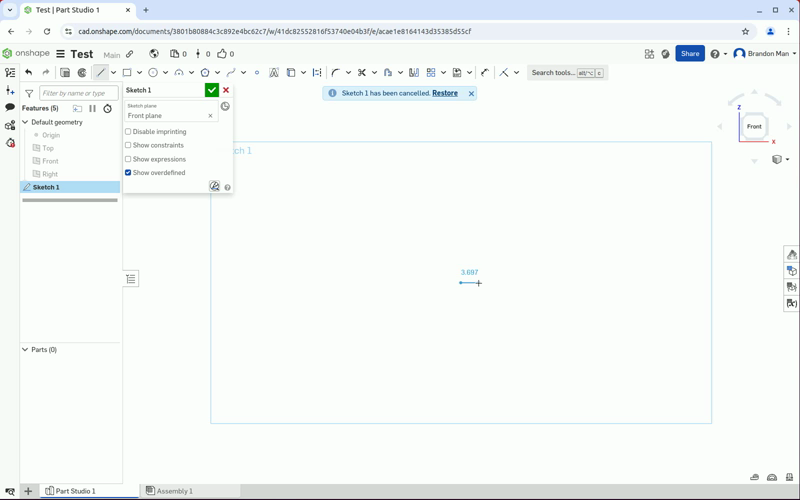
key_down(shift)
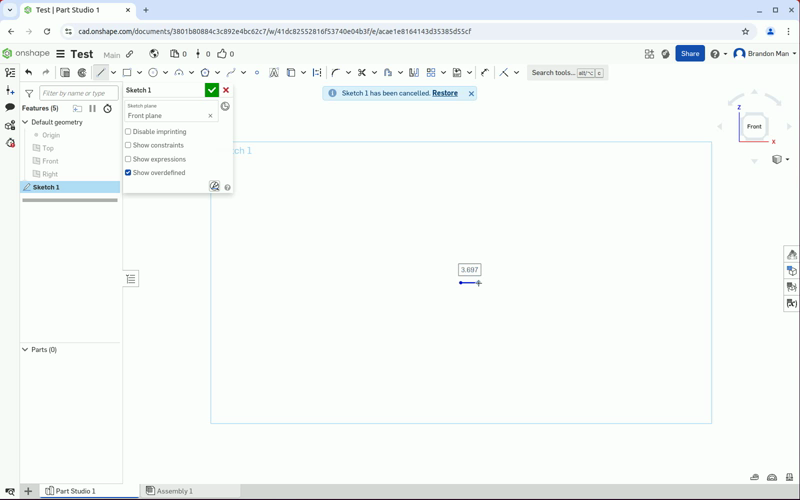
mouse_move(508, 282)
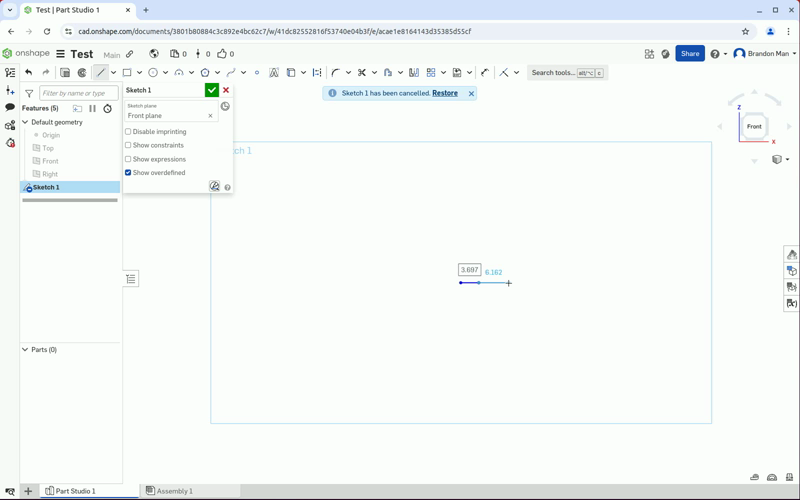
mouse_move(483, 268)
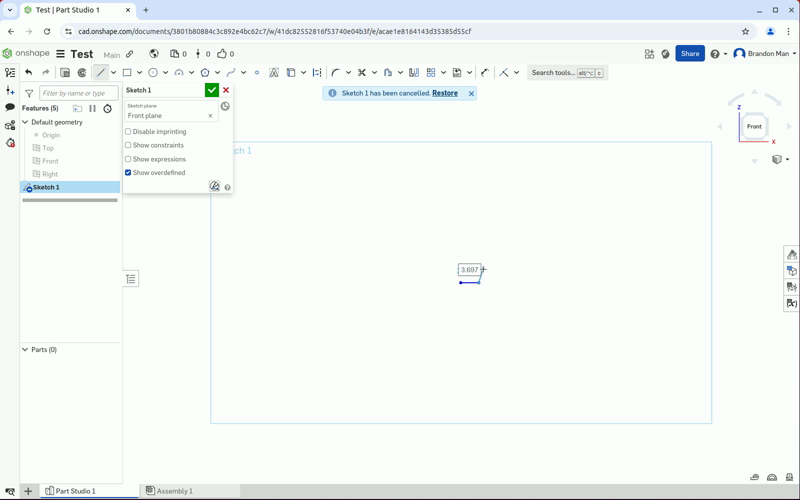
click(483, 268)
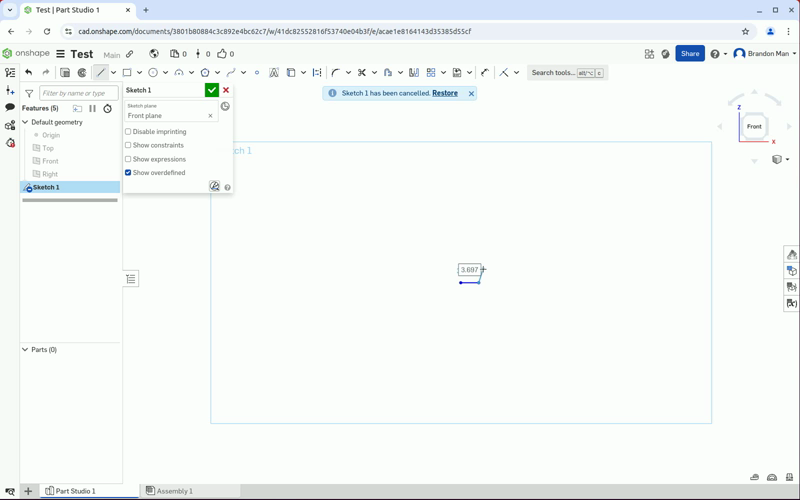
key_up(shift)
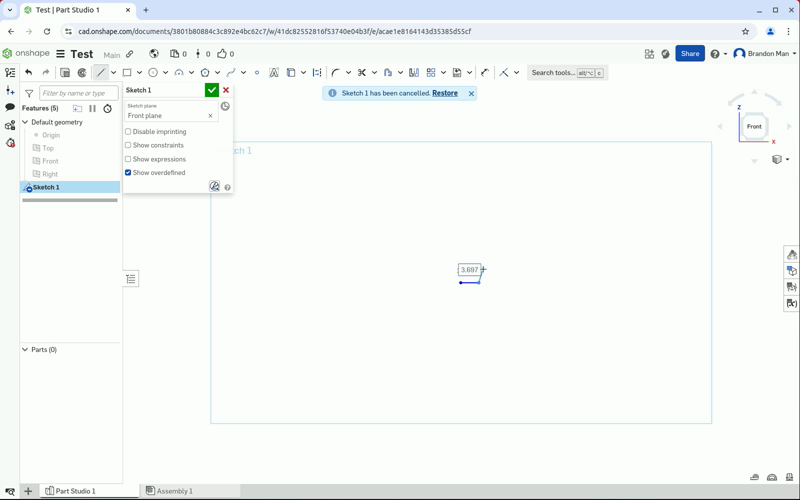
key(esc)
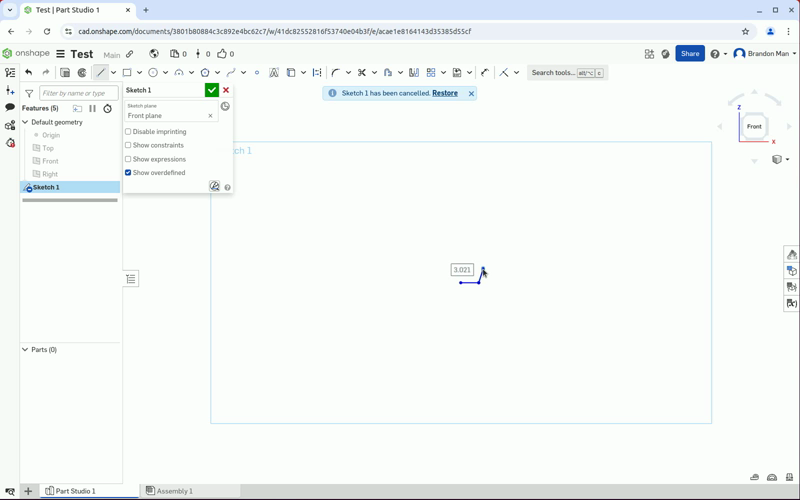
key(a)
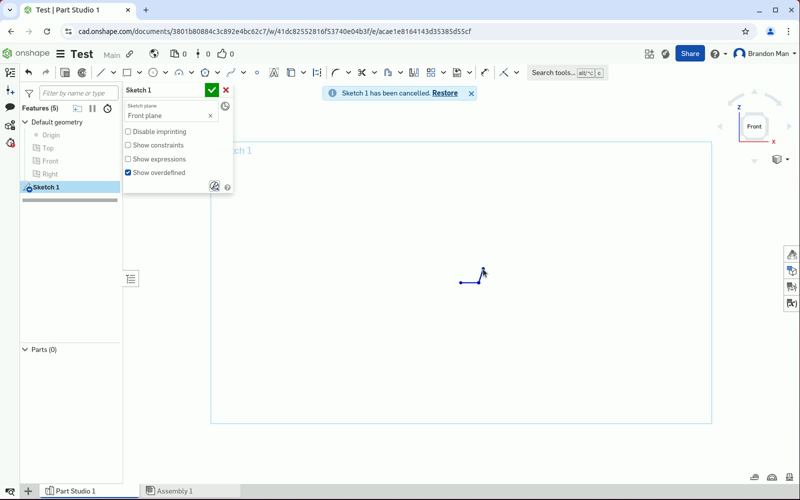
mouse_move(483, 268)
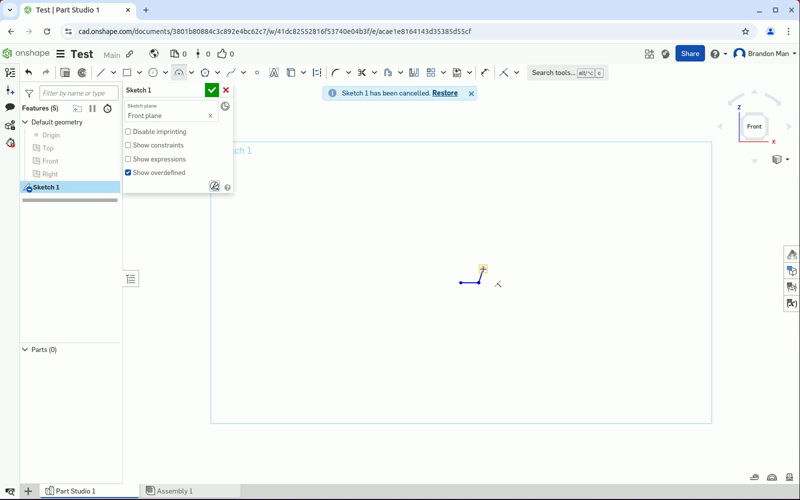
click(483, 268)
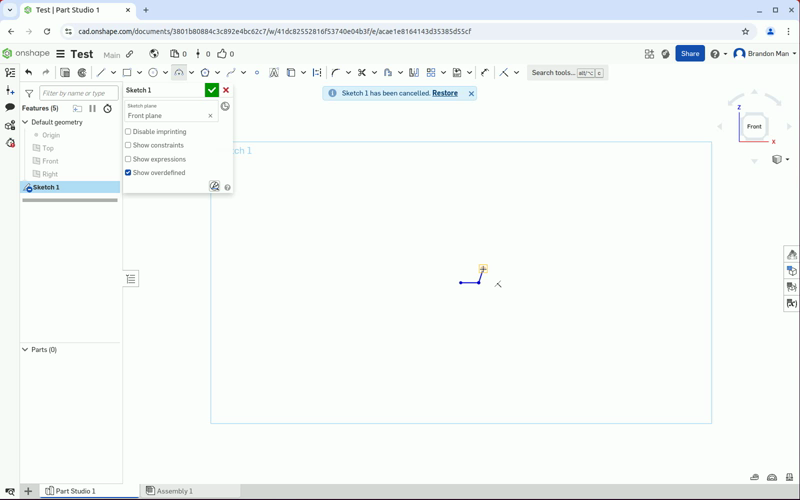
key_down(shift)
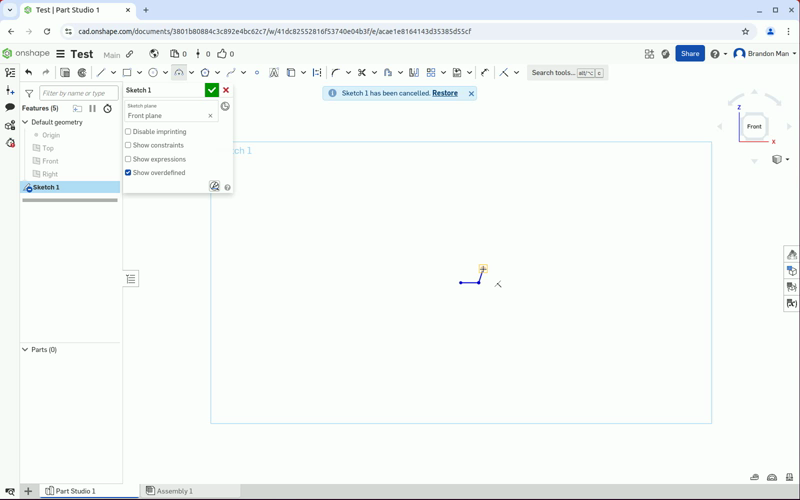
mouse_move(490, 264)
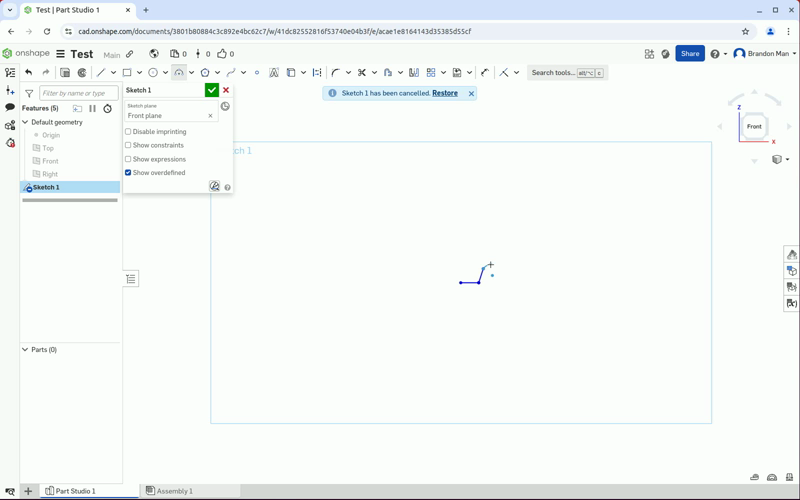
click(490, 264)
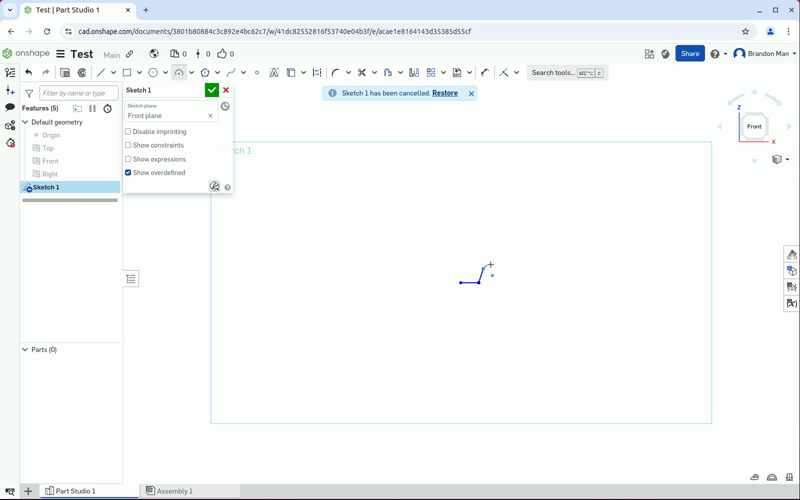
mouse_move(486, 265)
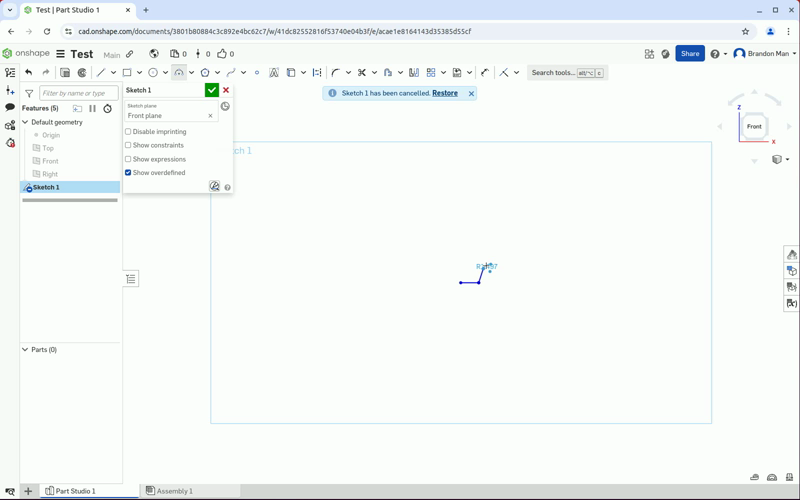
click(486, 265)
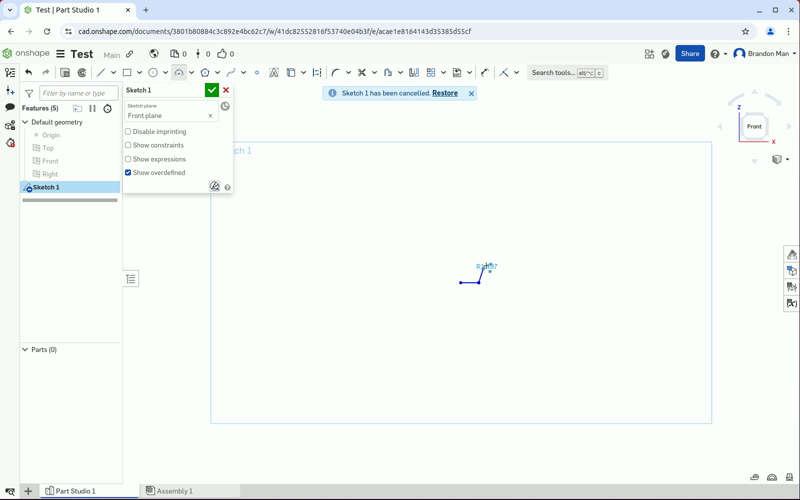
key_up(shift)
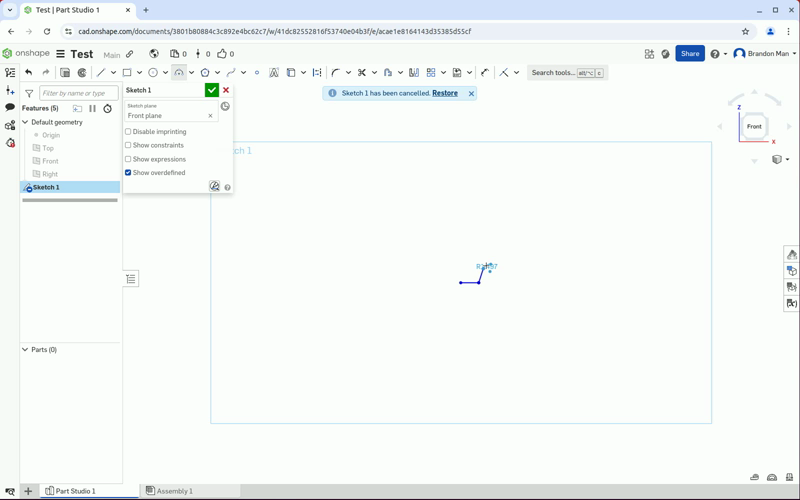
key(esc)
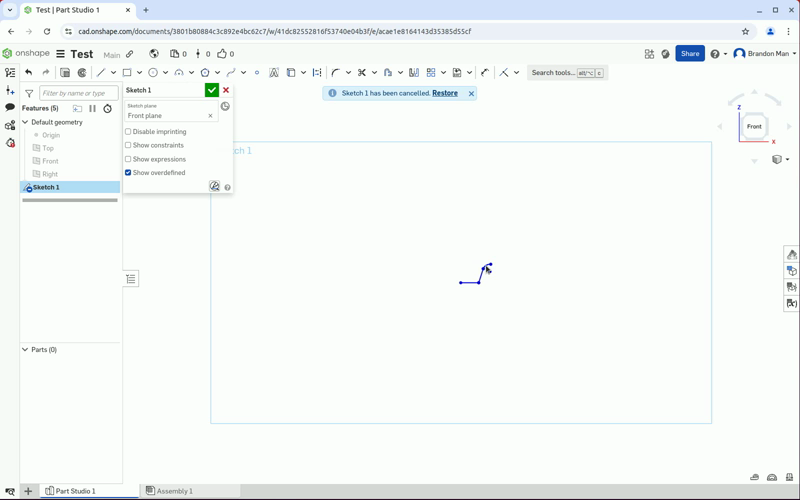
key(l)
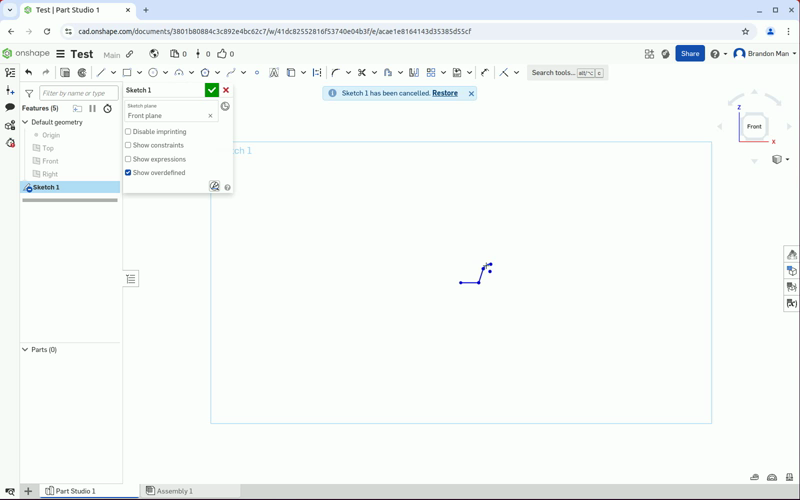
mouse_move(490, 264)
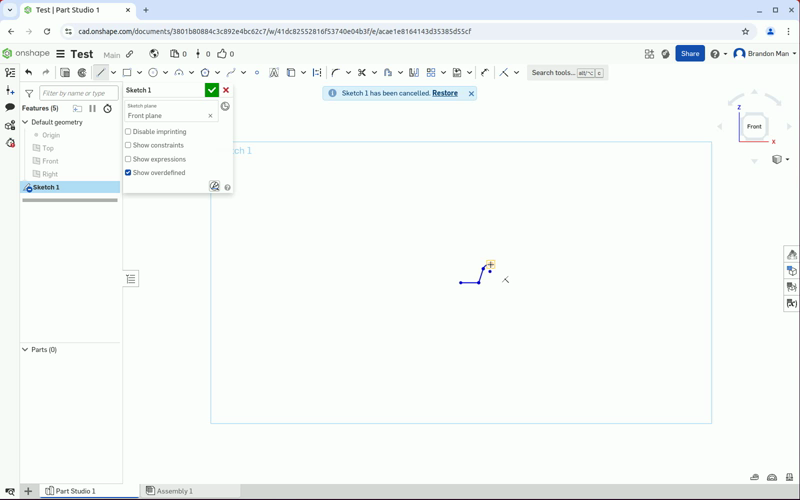
click(490, 264)
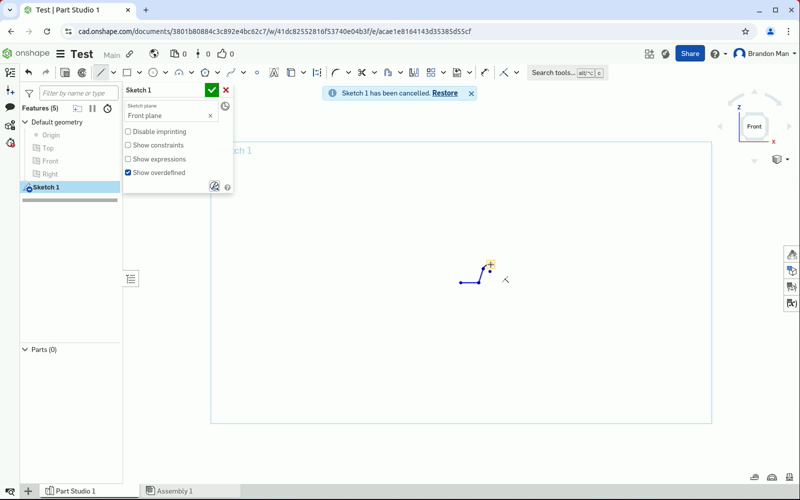
key_down(shift)
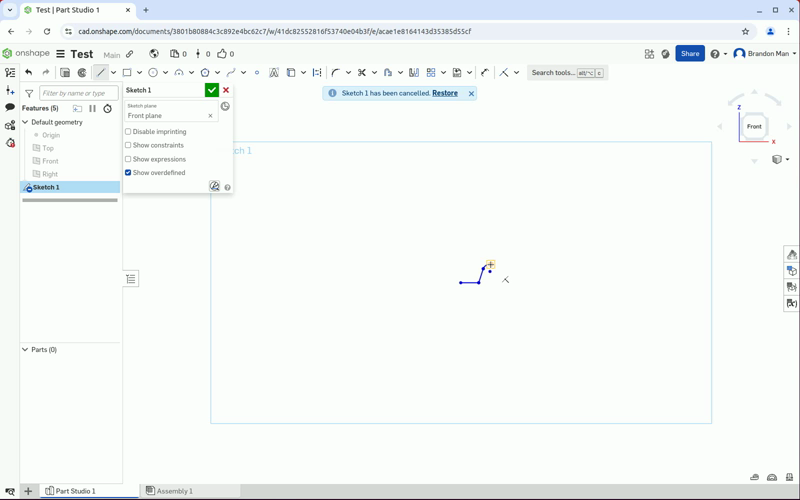
mouse_move(573, 260)
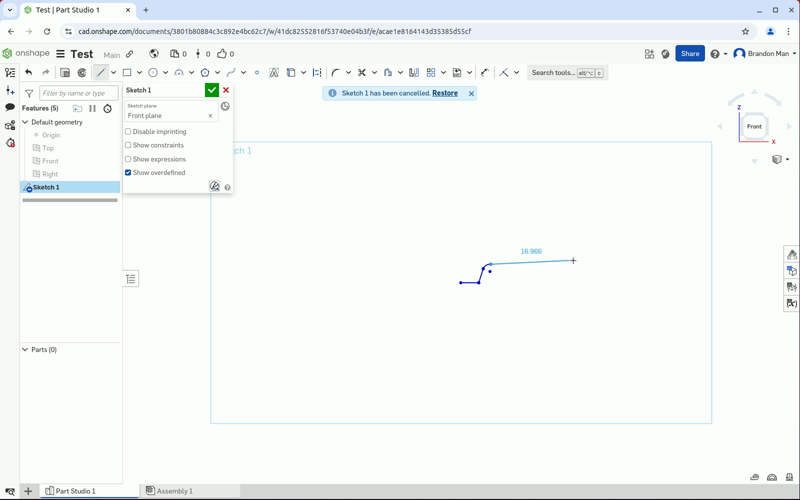
click(573, 260)
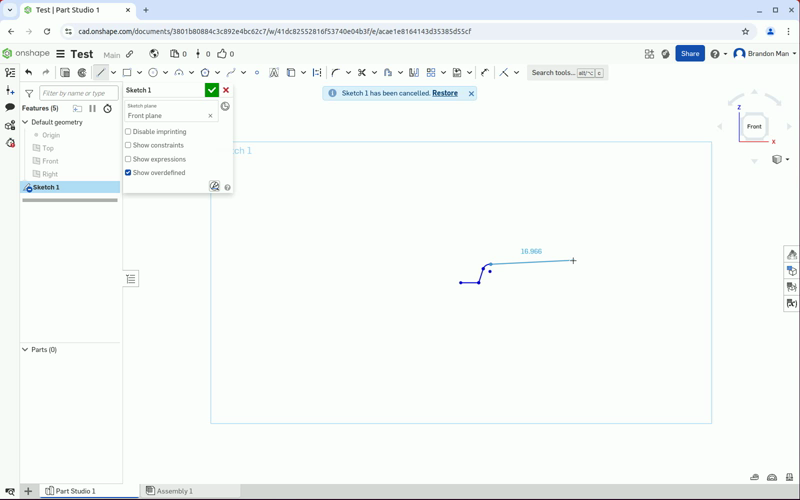
key_up(shift)
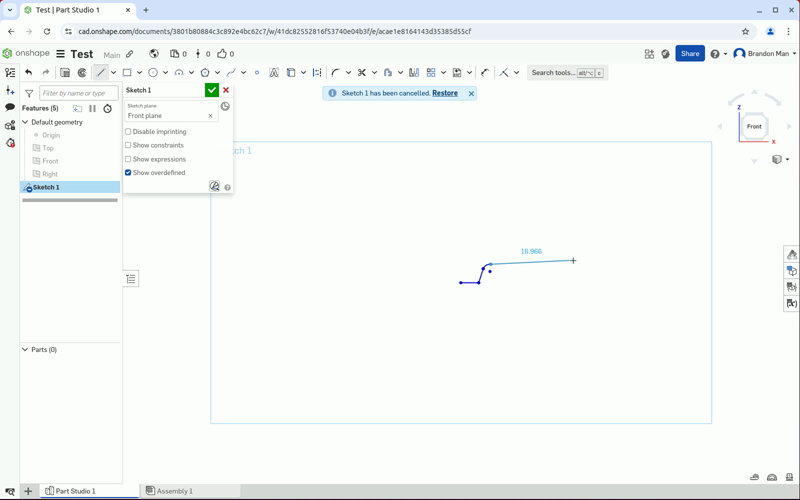
key_down(shift)
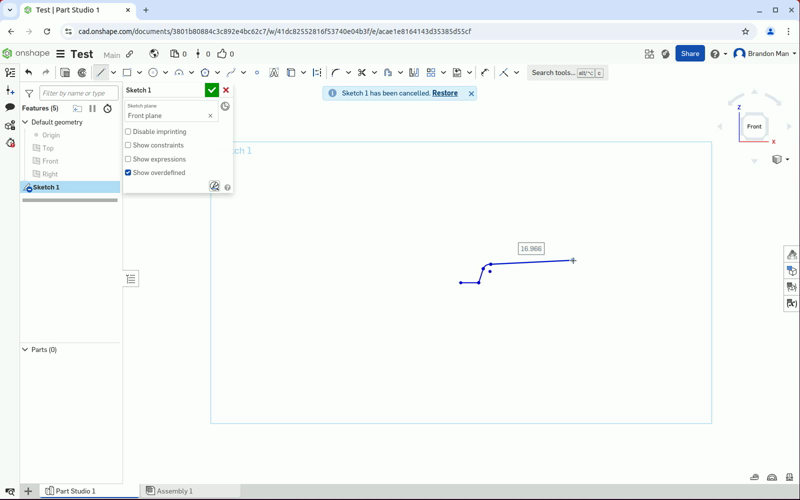
mouse_move(589, 260)
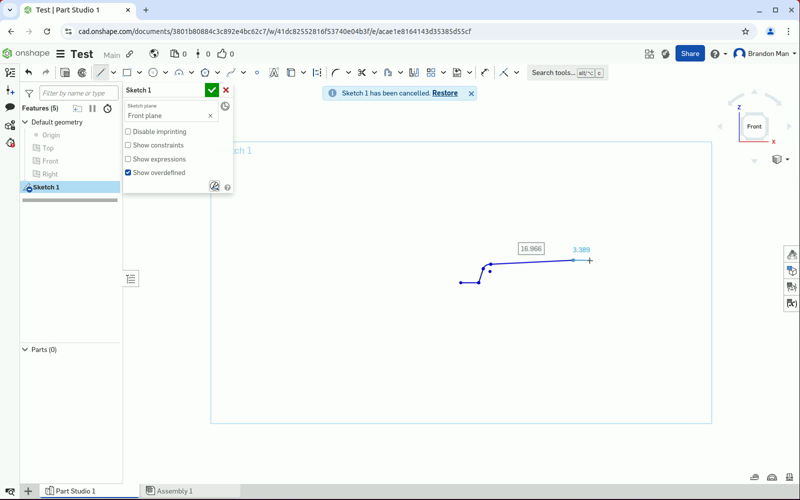
mouse_move(573, 247)
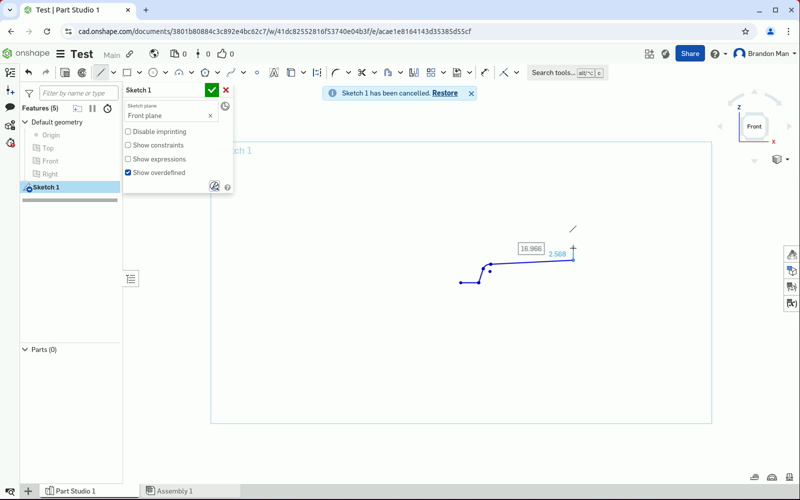
click(573, 247)
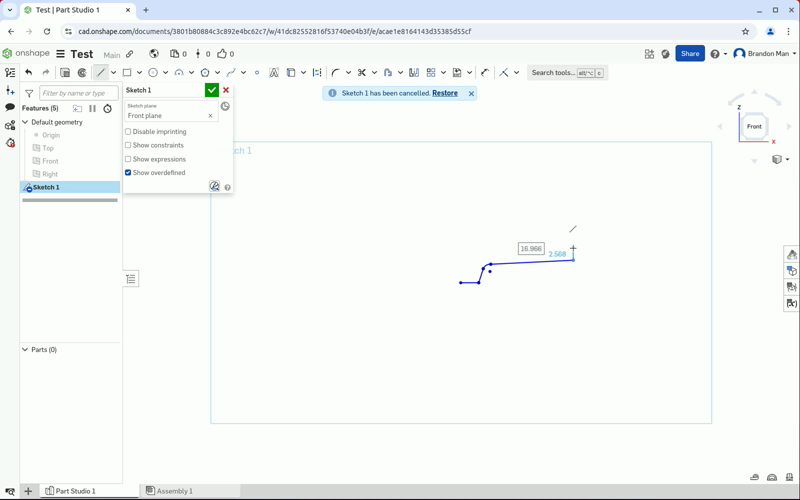
key_up(shift)
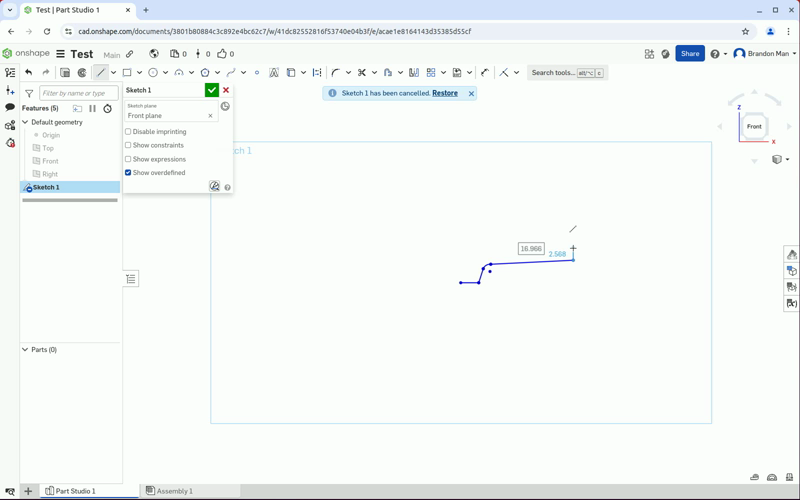
key_down(shift)
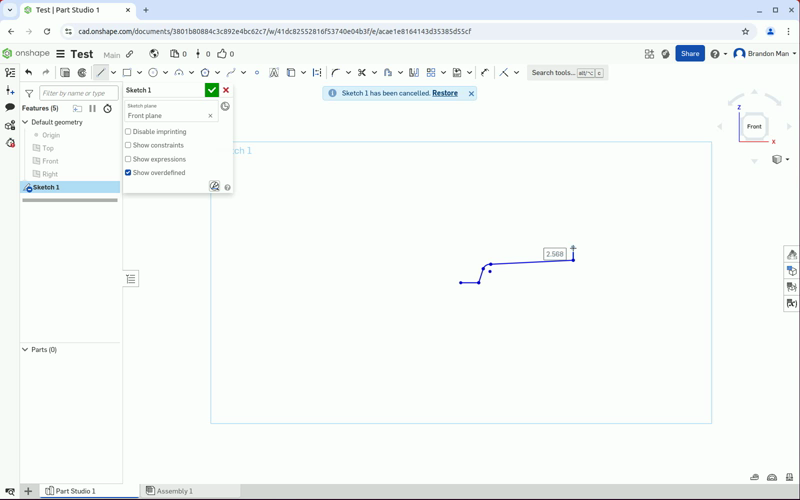
mouse_move(474, 247)
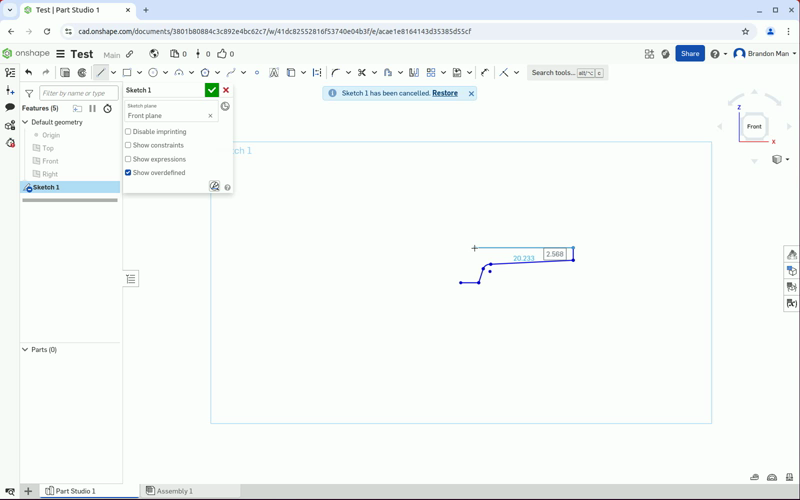
click(474, 247)
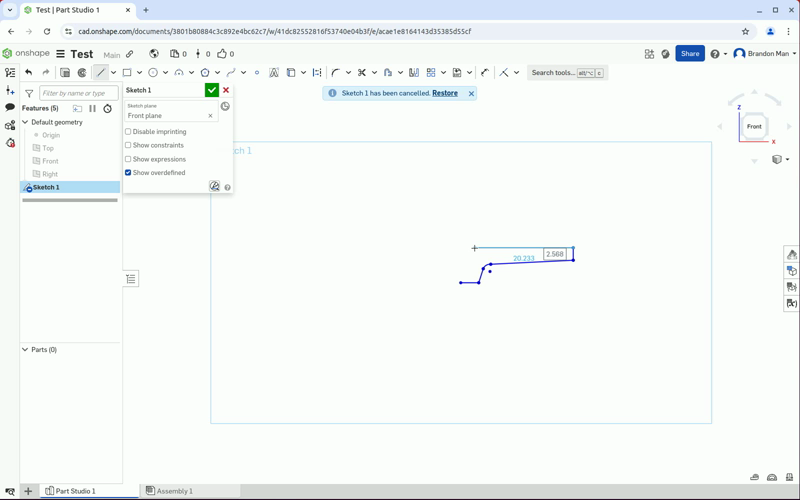
key_up(shift)
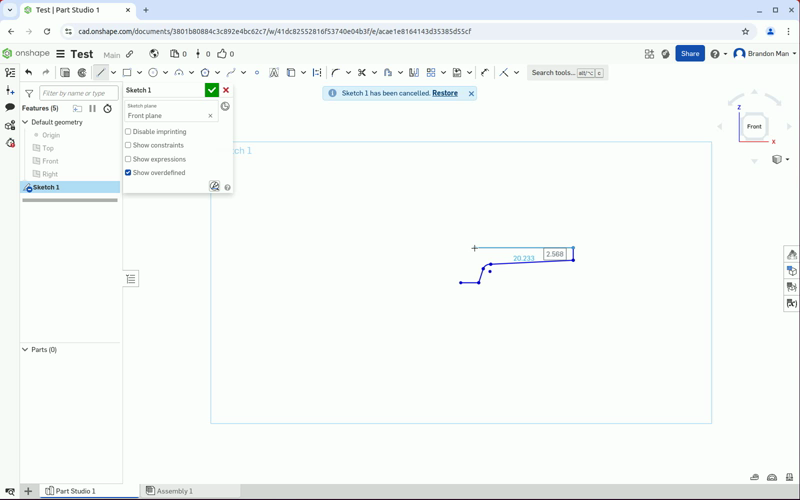
key(esc)
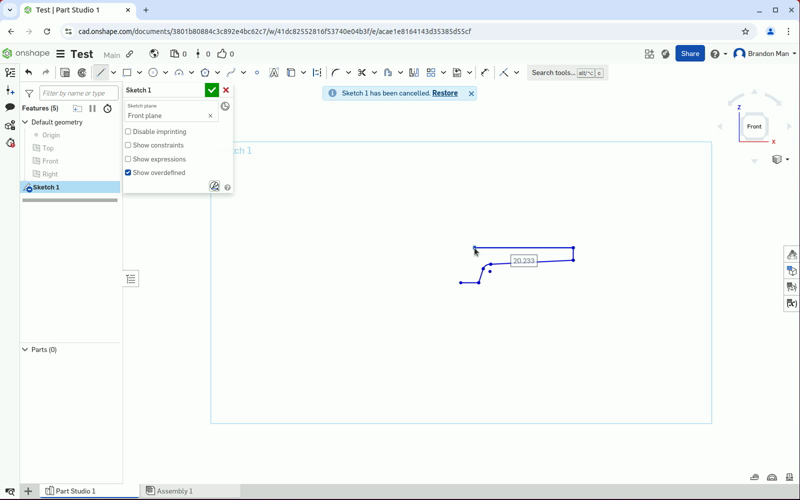
key(a)
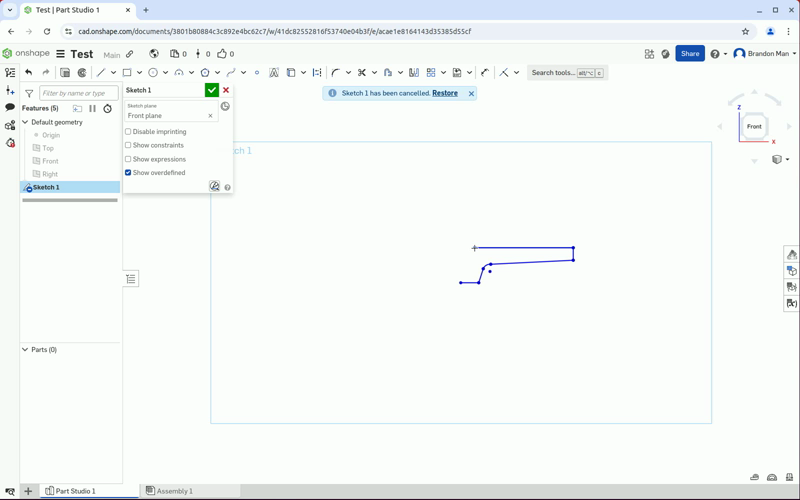
mouse_move(474, 247)
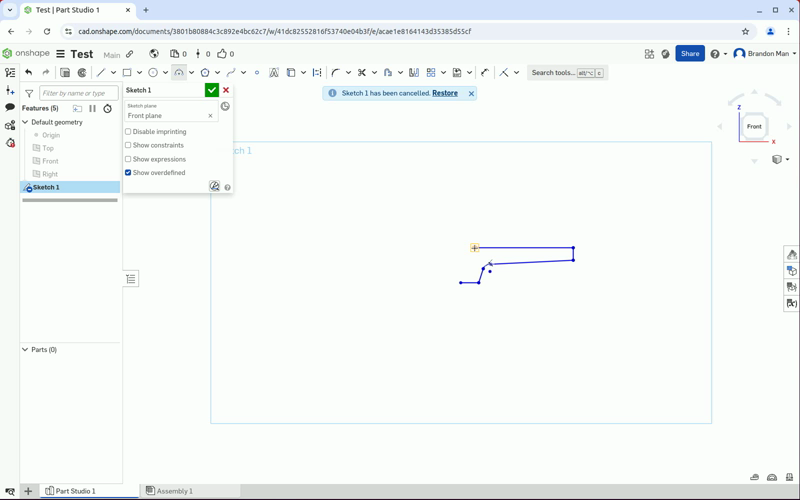
click(474, 247)
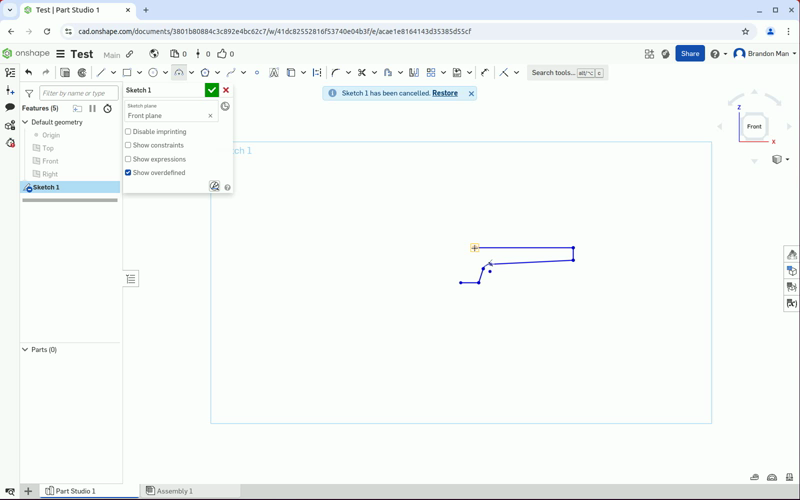
key_down(shift)
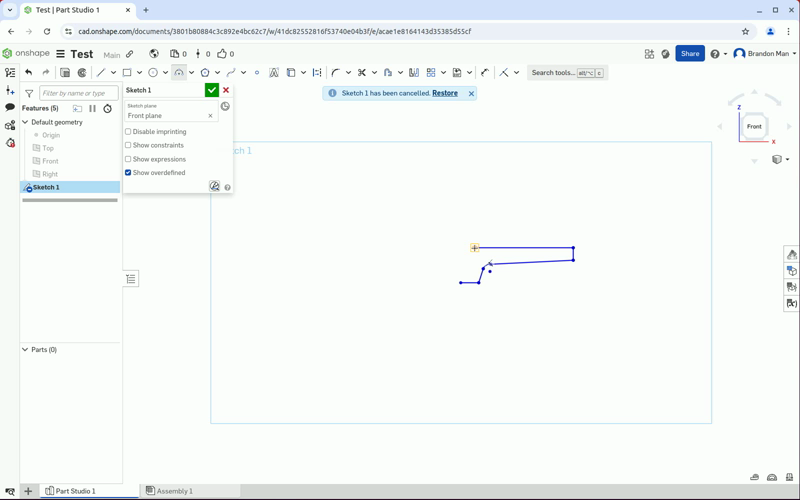
mouse_move(460, 261)
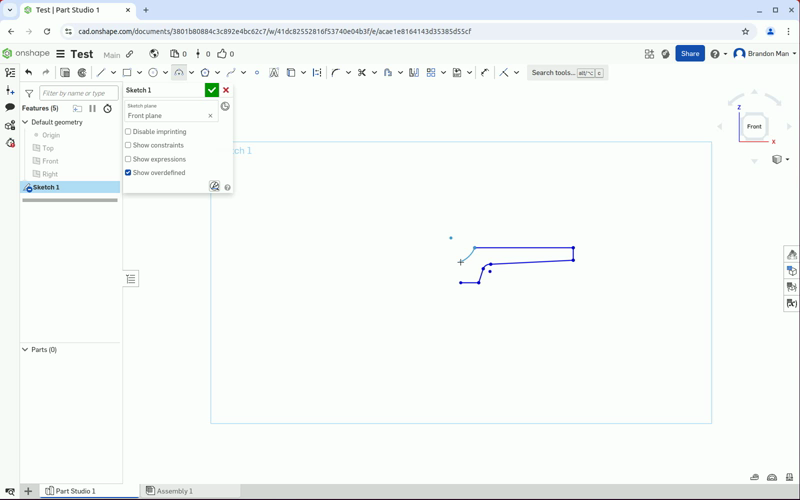
click(460, 261)
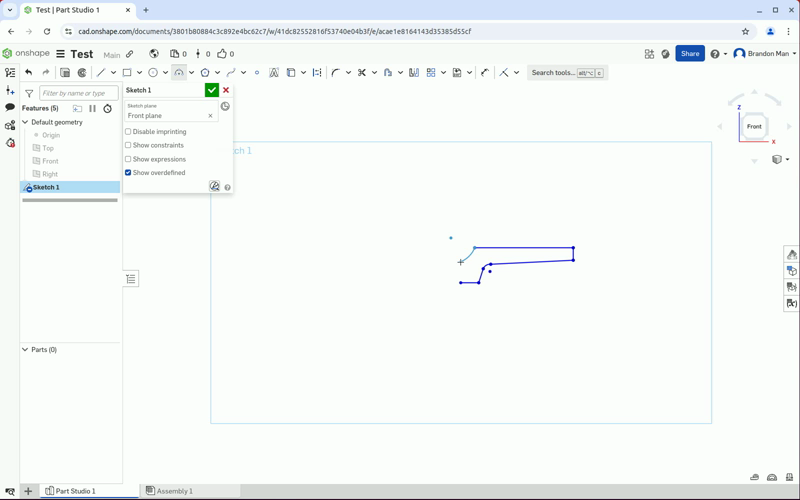
mouse_move(464, 251)
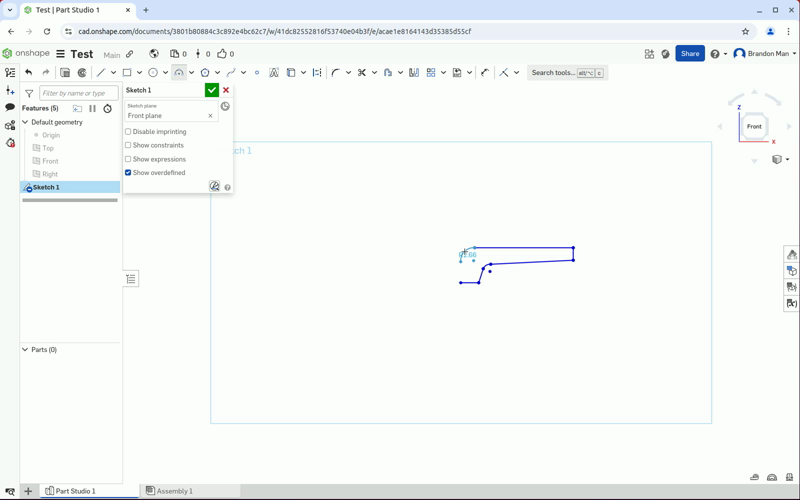
click(464, 251)
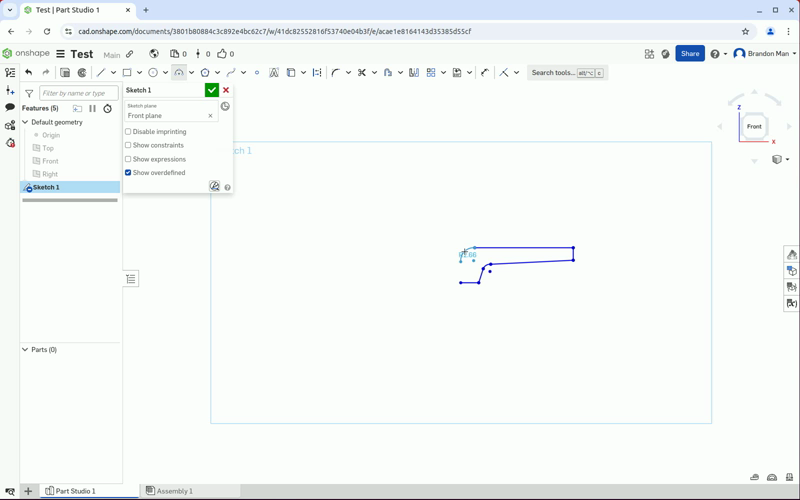
key_up(shift)
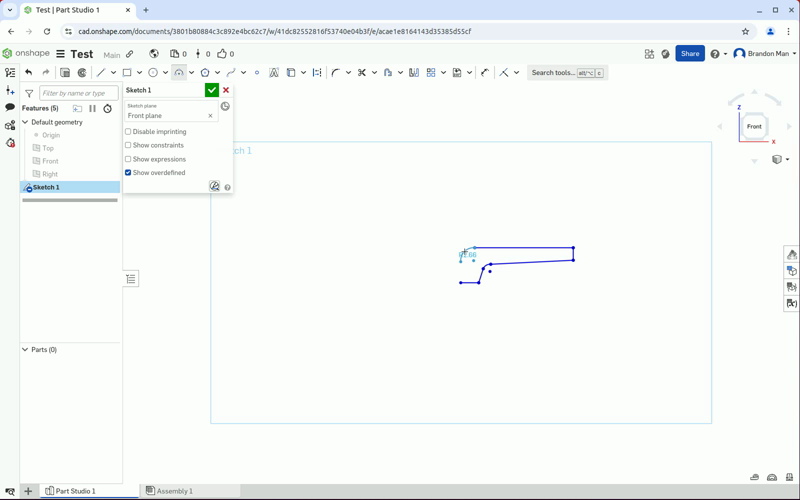
key(esc)
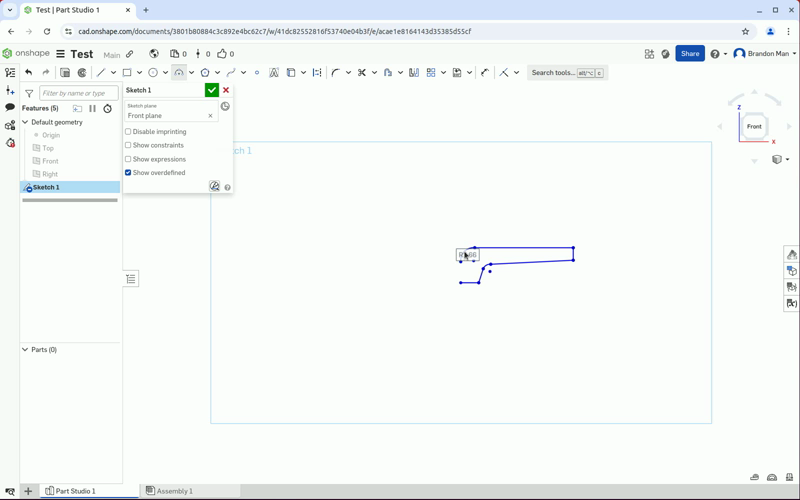
key(l)
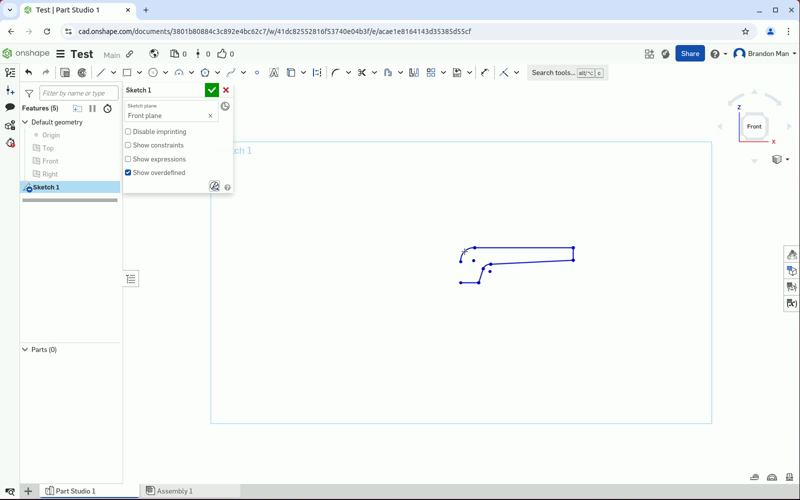
mouse_move(460, 261)
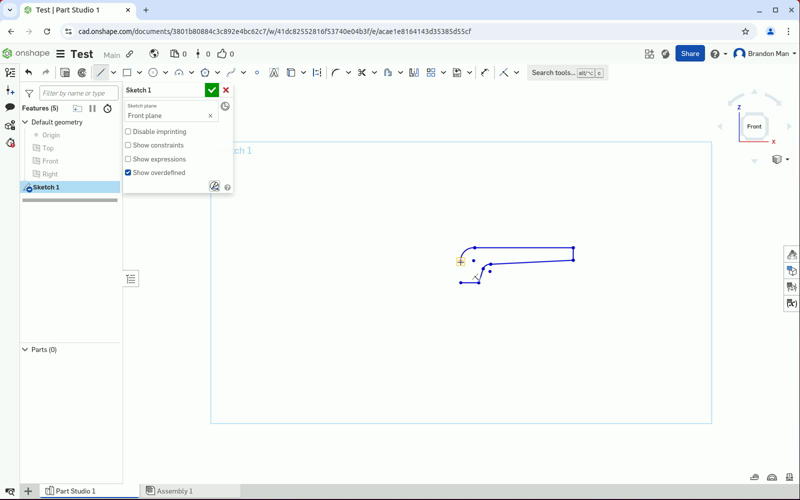
click(460, 261)
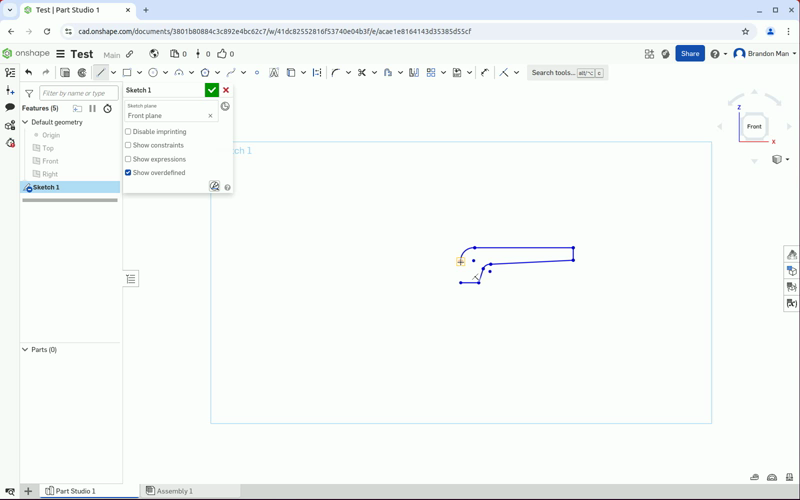
mouse_move(490, 261)
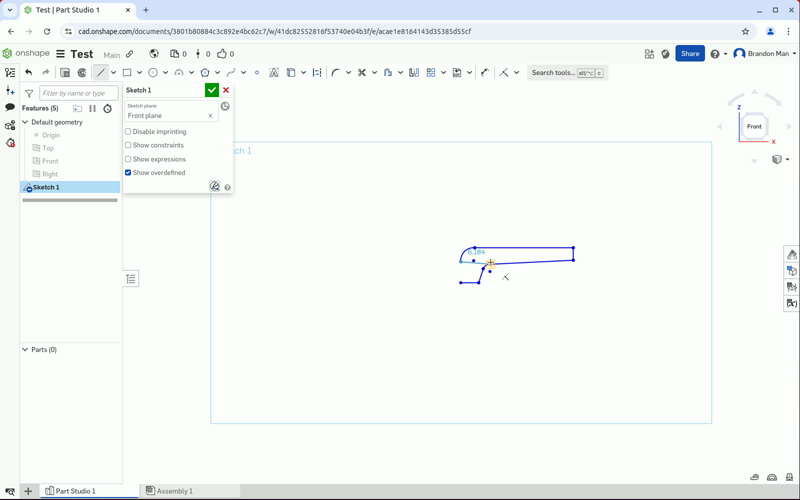
key_down(shift)
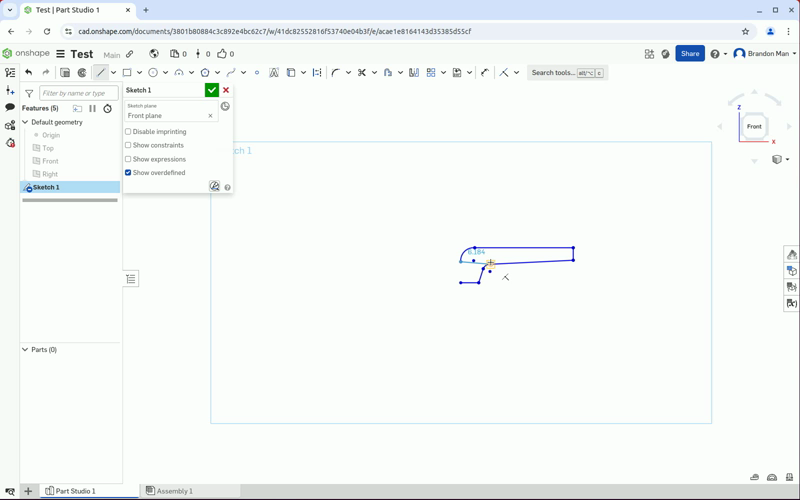
mouse_move(460, 282)
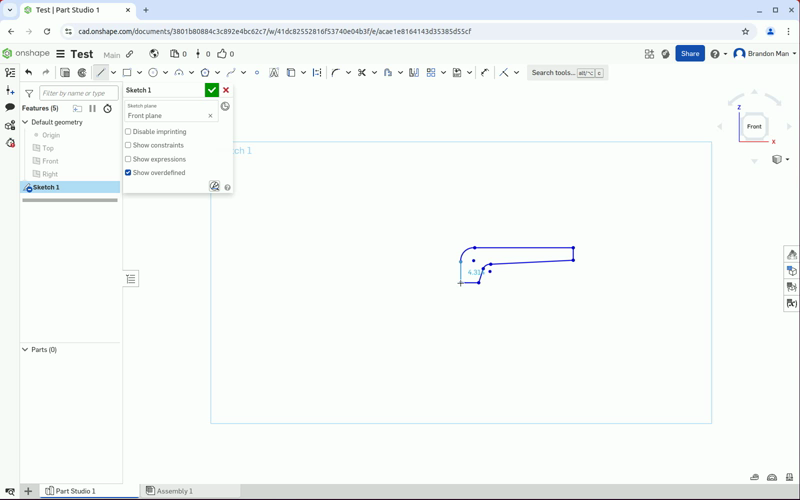
key_up(shift)
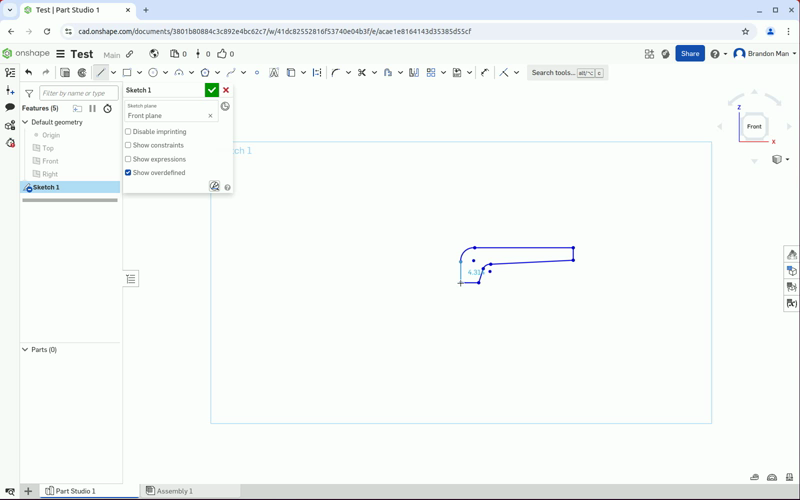
click(460, 282)
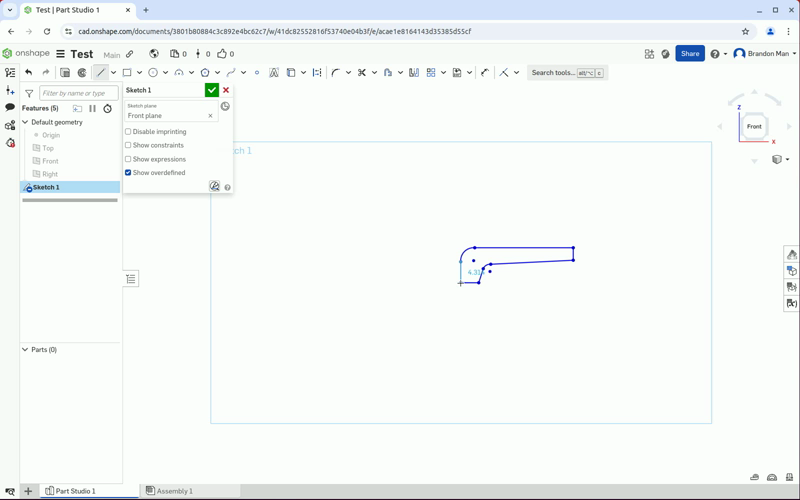
key(esc)
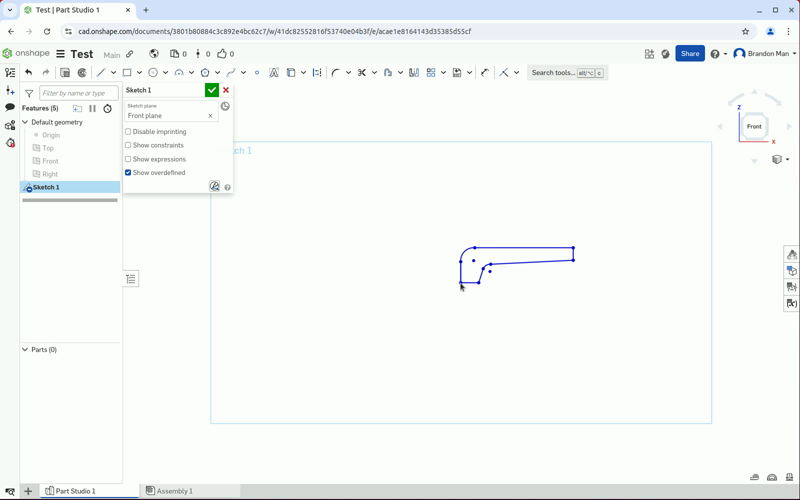
mouse_move(463, 280)
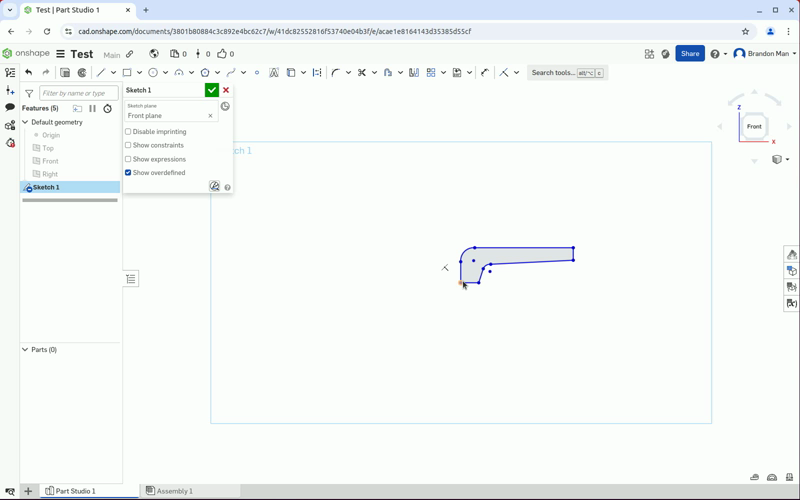
click(463, 280)
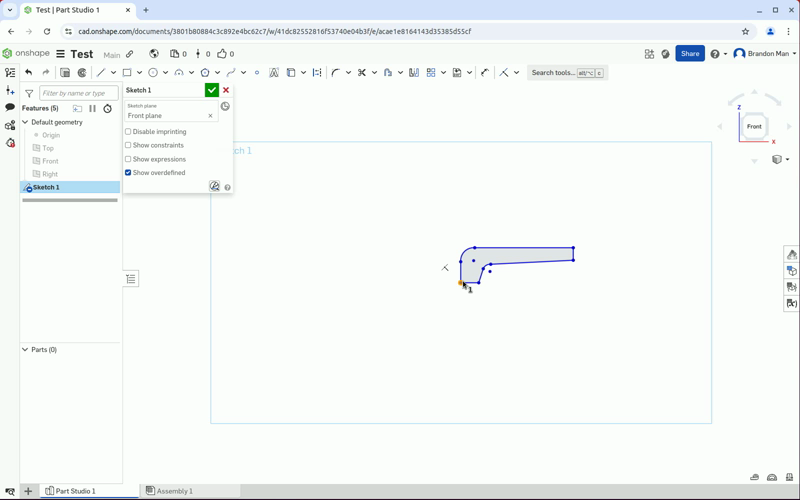
mouse_move(73, 352)
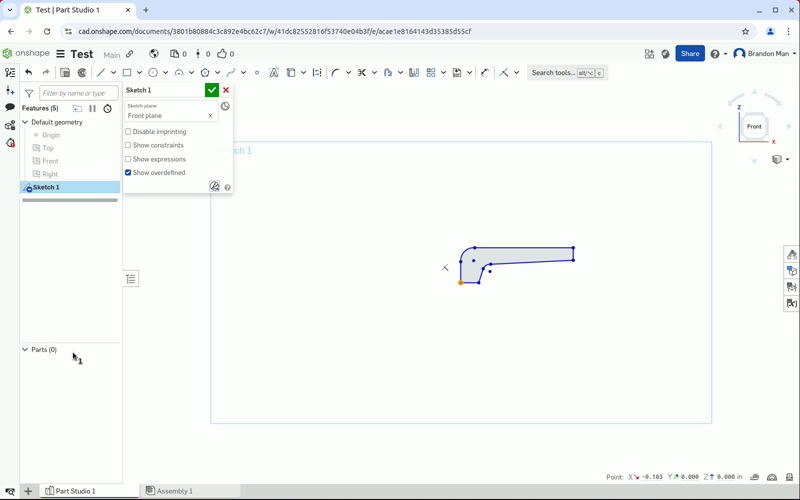
key(shift+y)
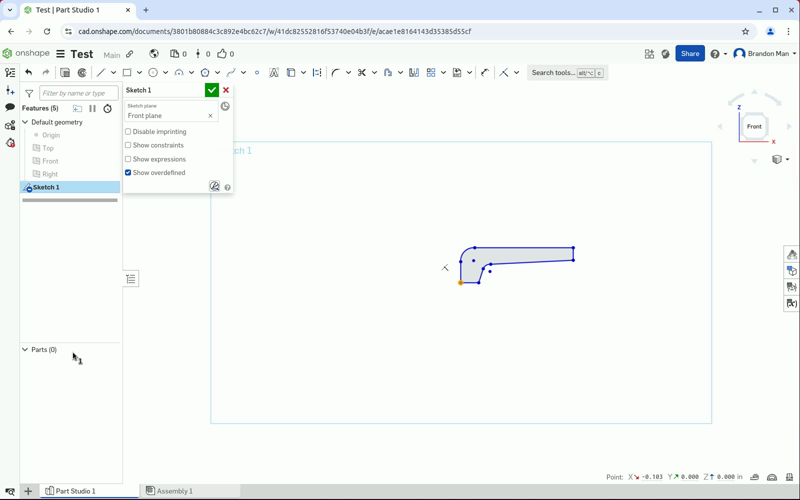
key(shift+e)
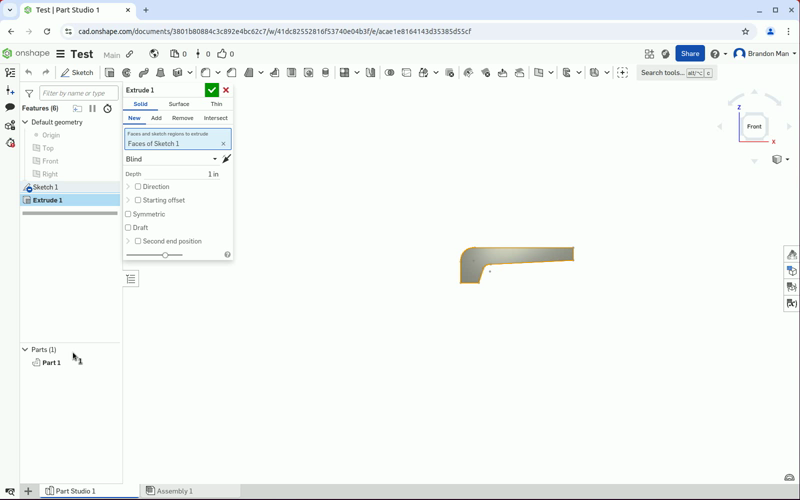
mouse_move(143, 106)
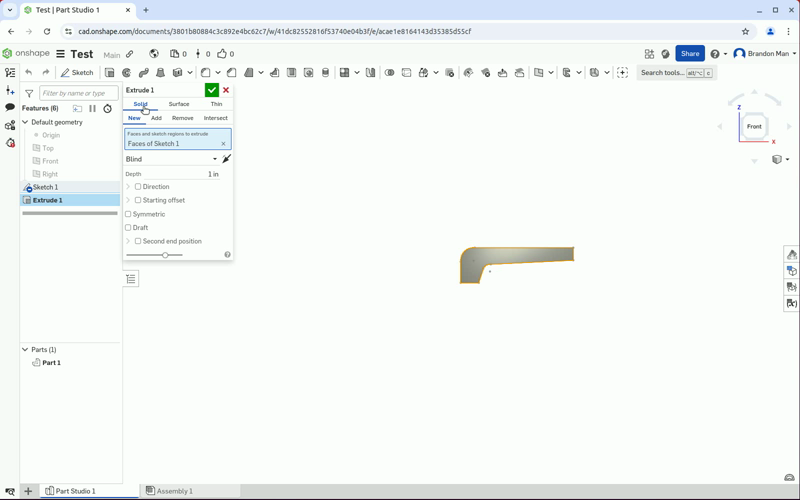
click(143, 106)
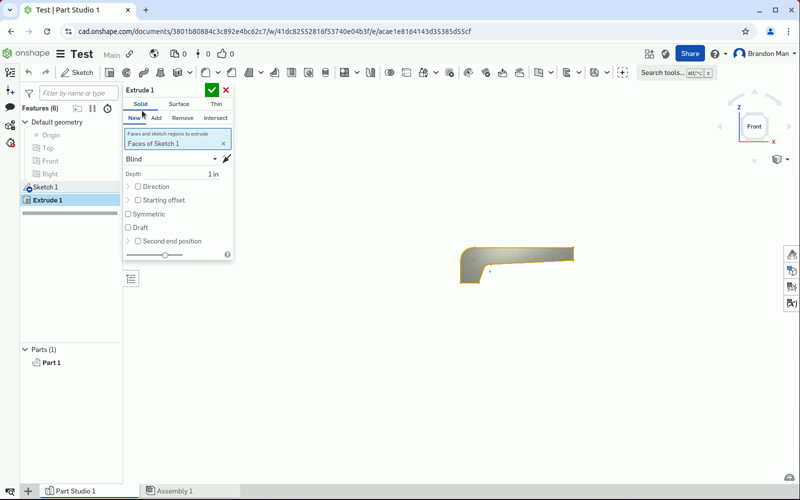
mouse_move(137, 120)
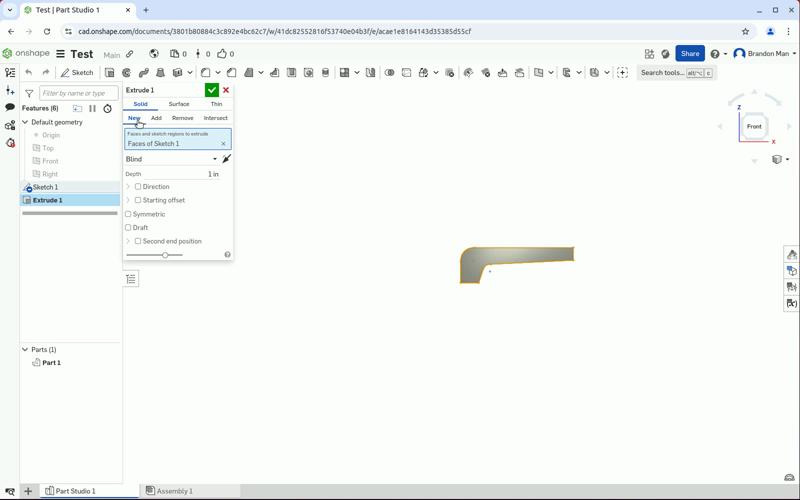
click(137, 120)
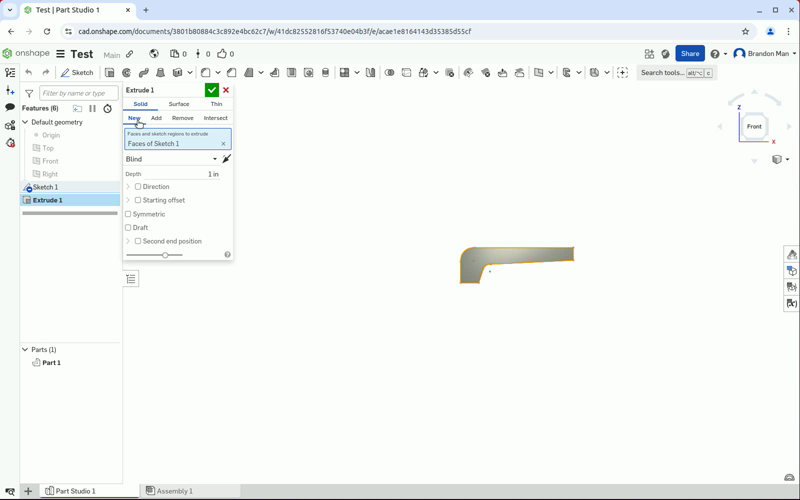
key(tab, 4)
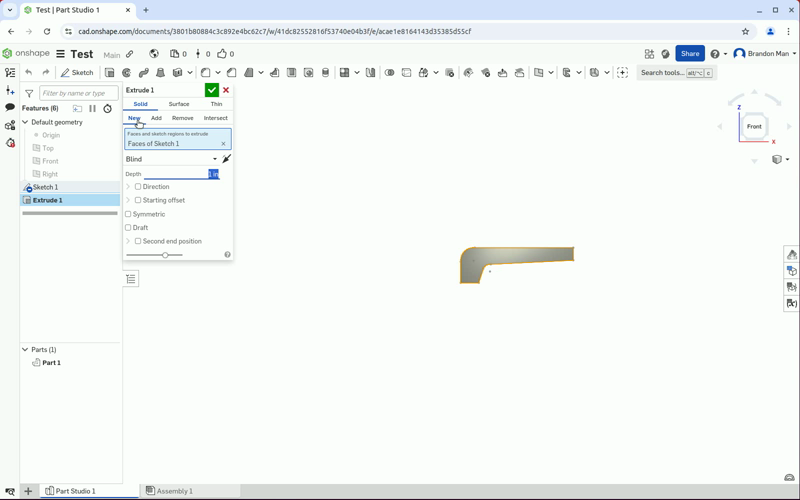
text(0.963)
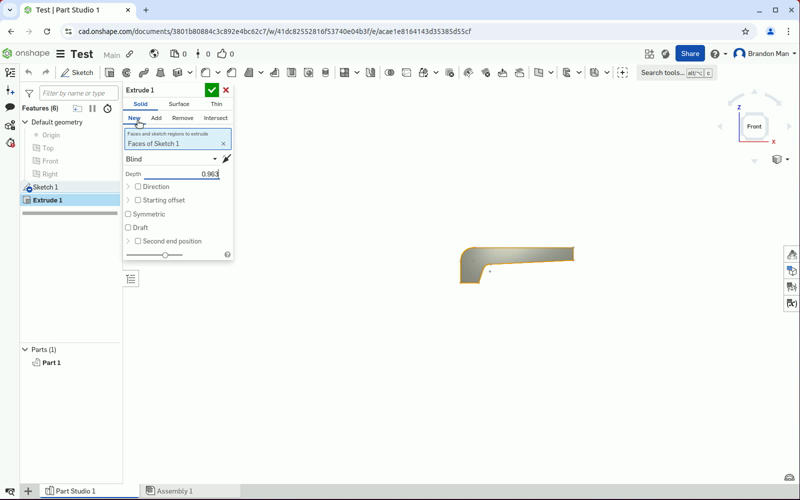
key(enter)
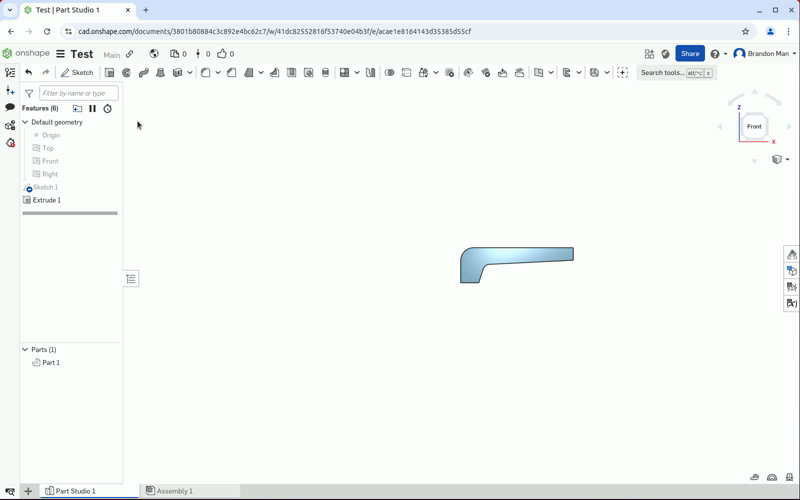
key(shift+h)
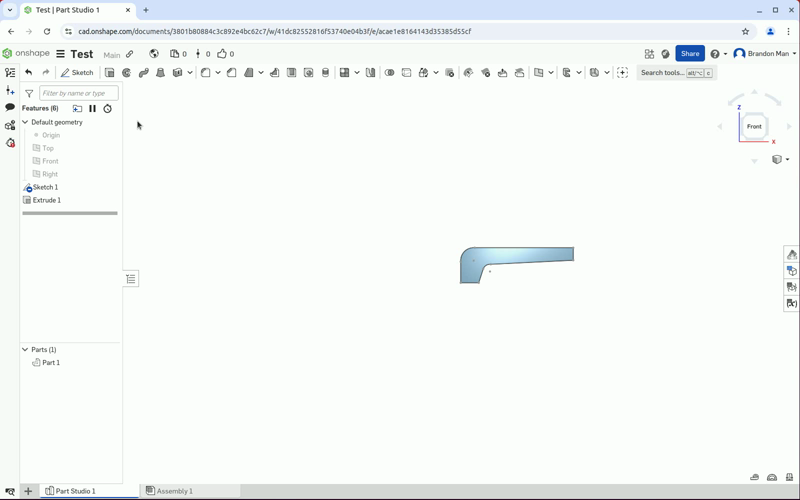
key(shift+h)
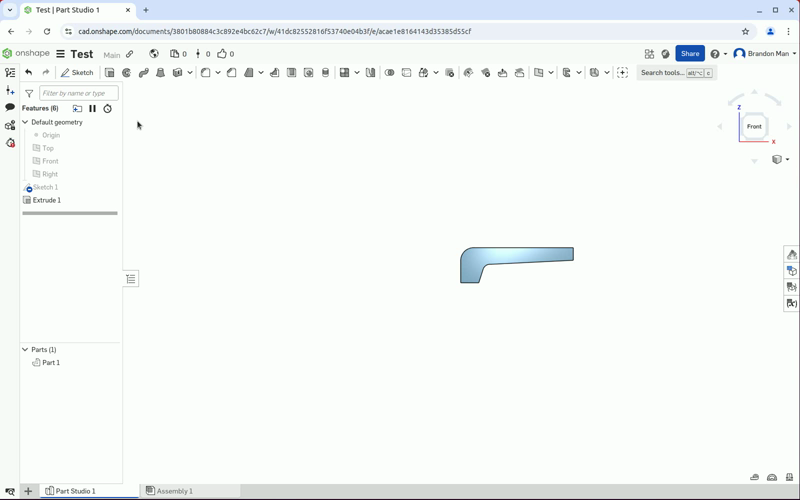
mouse_move(73, 189)
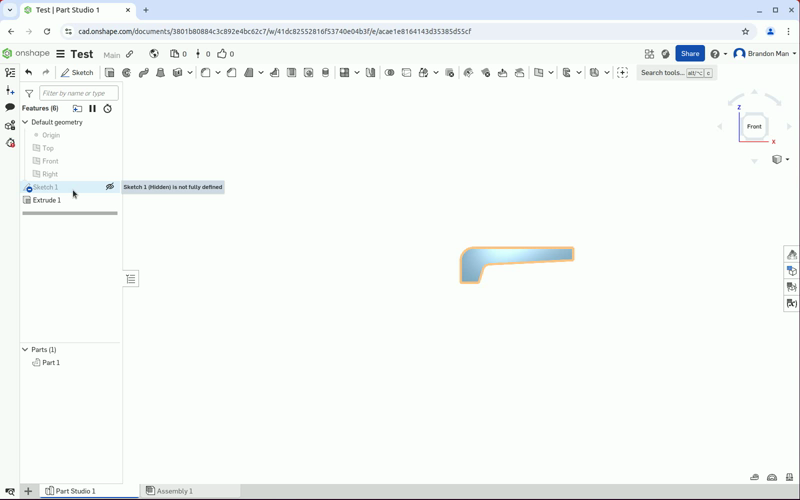
click(73, 189)
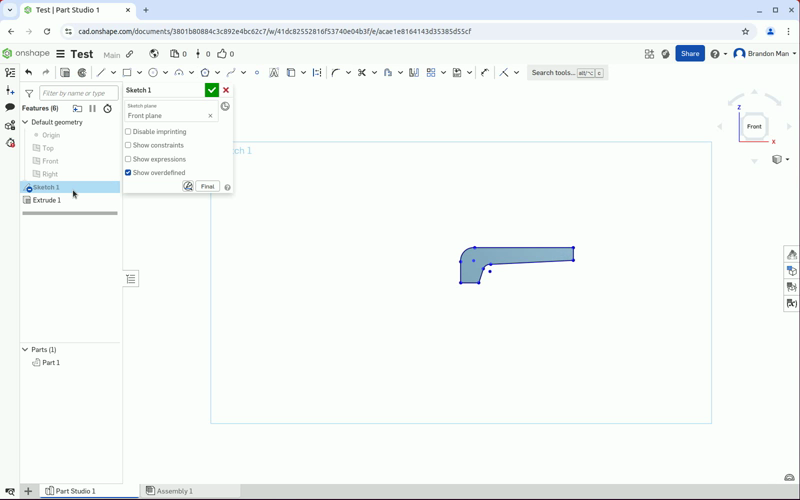
mouse_move(229, 92)
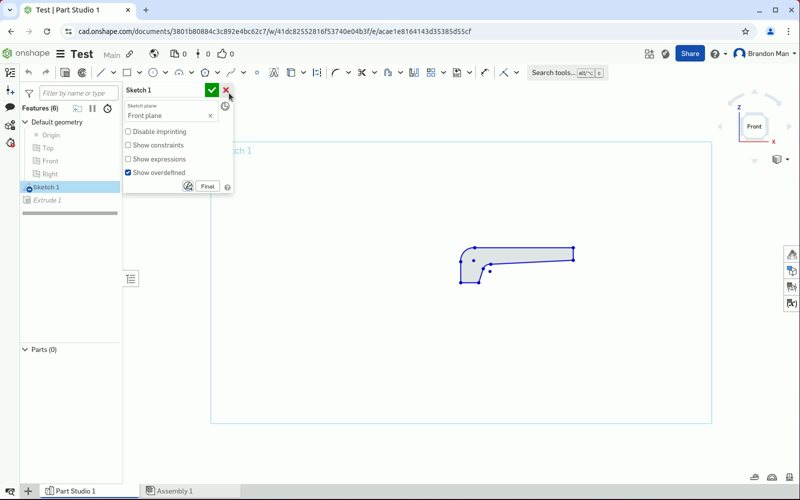
click(229, 92)
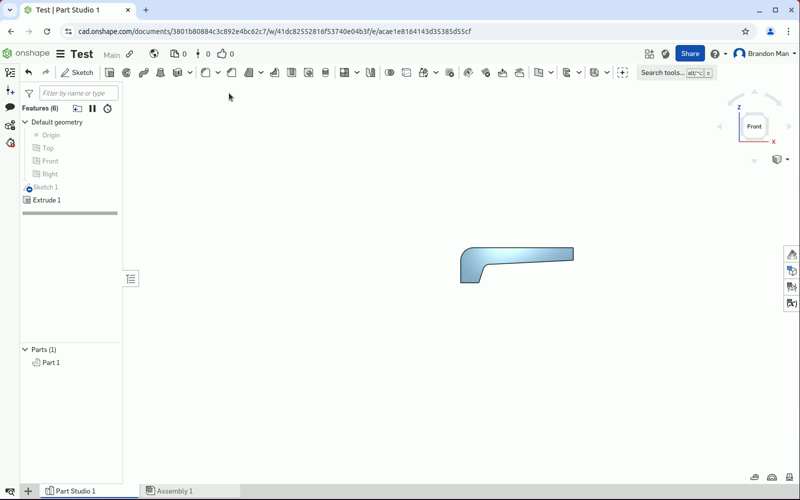
mouse_move(541, 75)
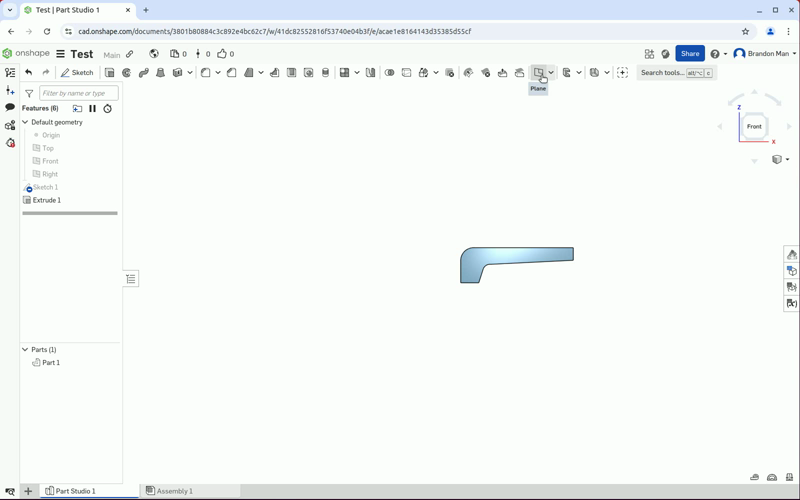
click(541, 75)
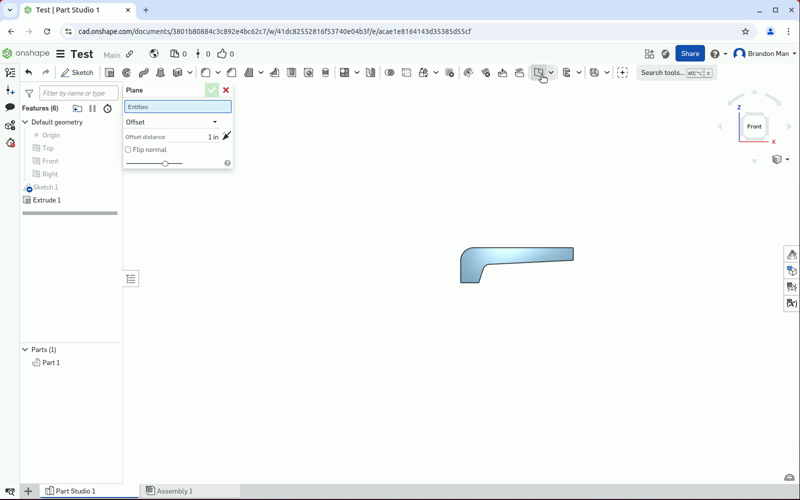
mouse_move(73, 163)
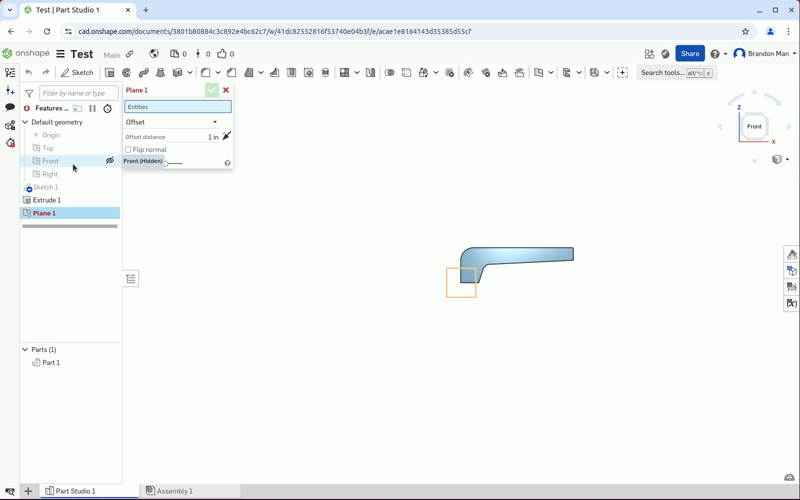
click(73, 163)
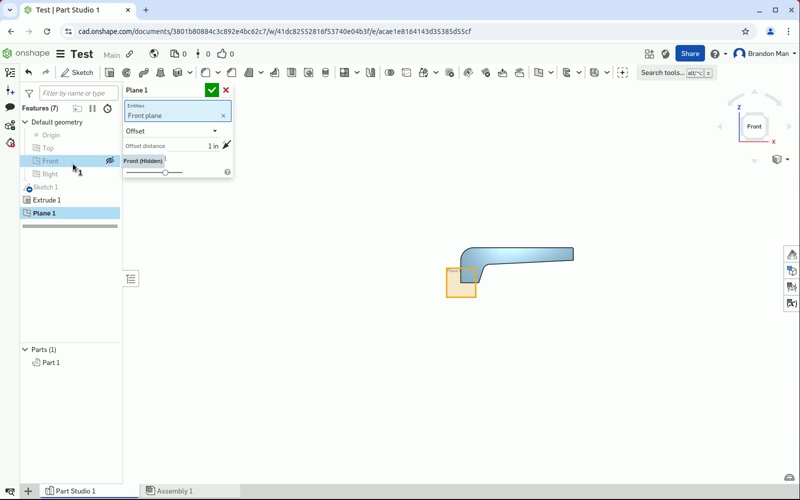
key(tab, 2)
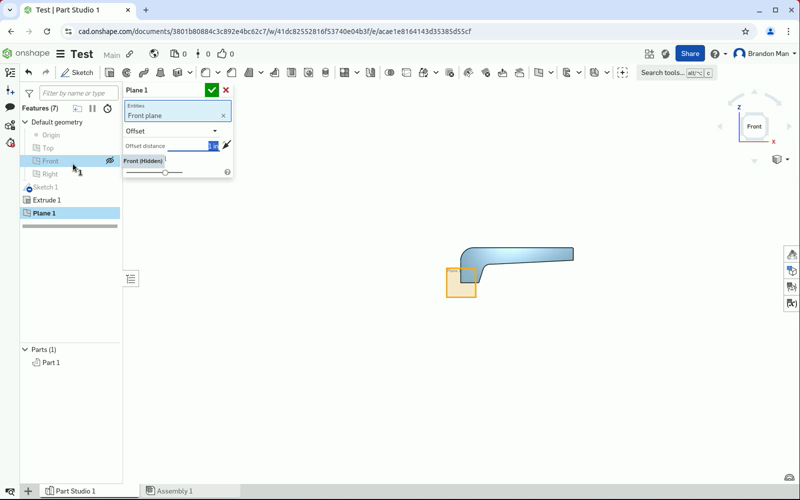
text(0.955)
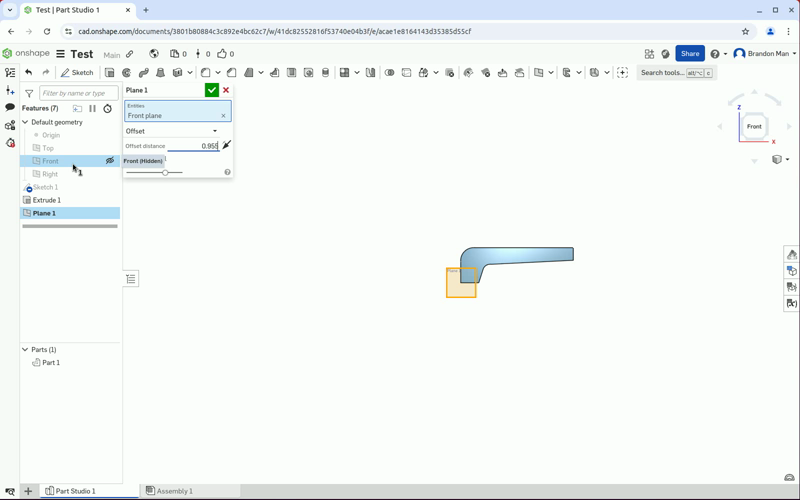
key(enter, 2)
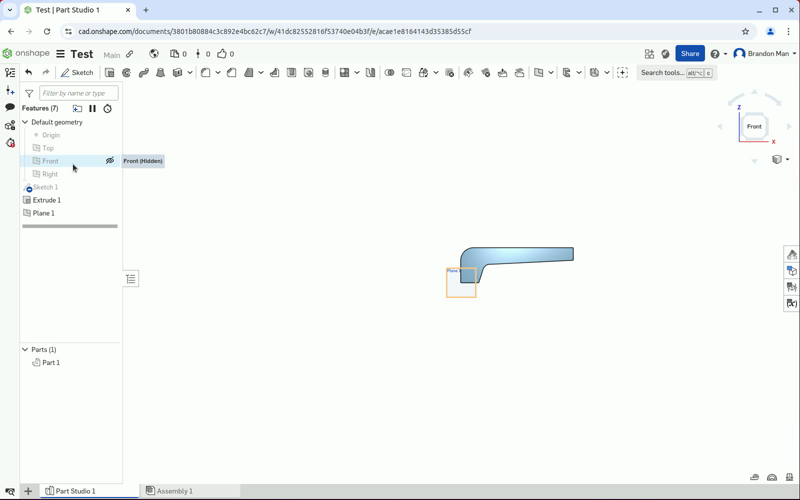
key(shift+s)
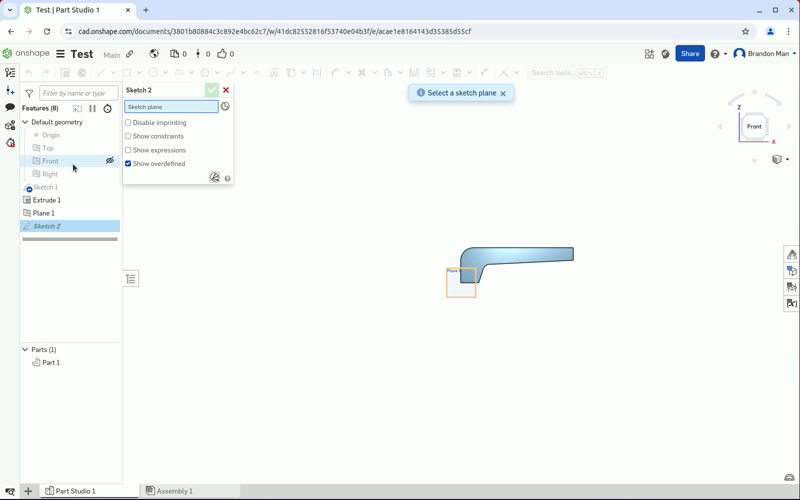
mouse_move(73, 215)
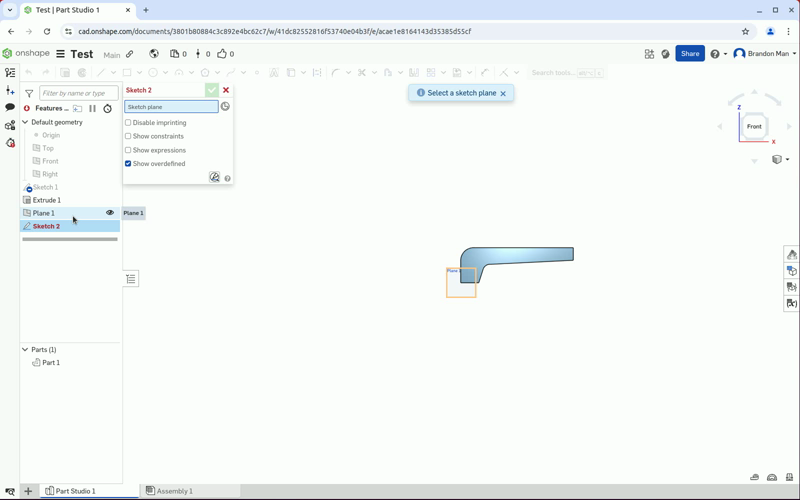
click(73, 215)
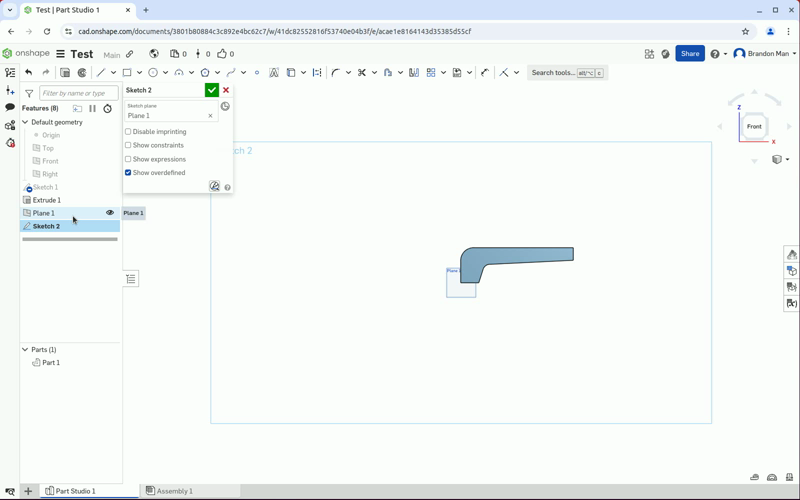
mouse_move(73, 352)
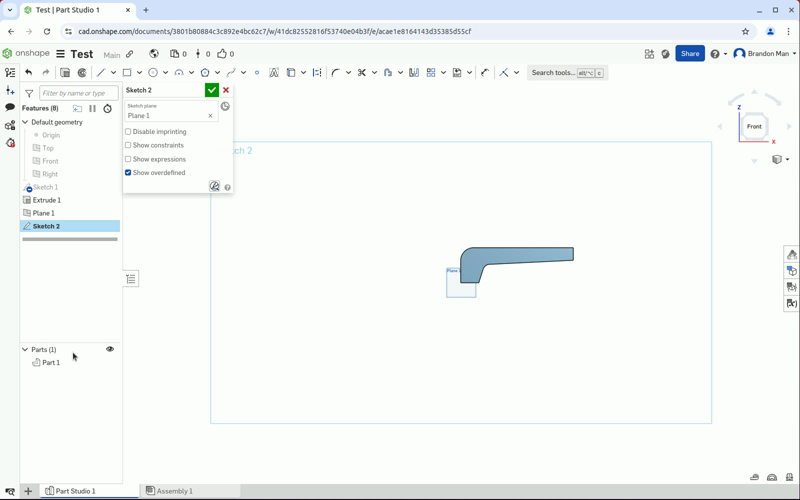
key(y)
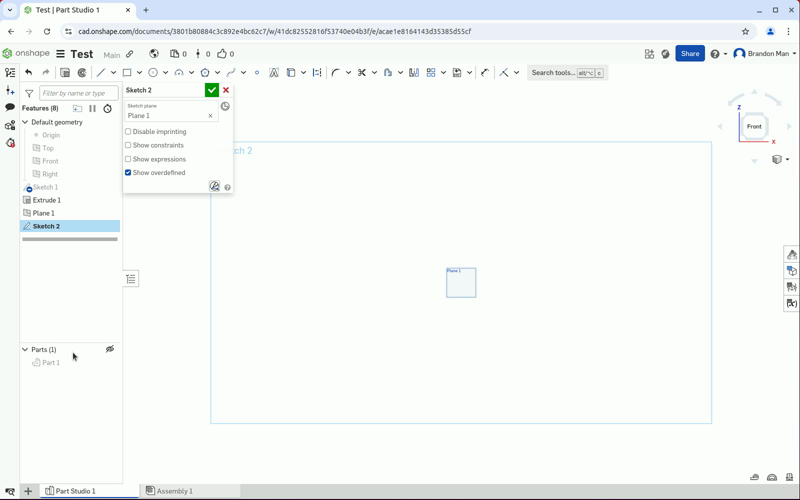
key(c)
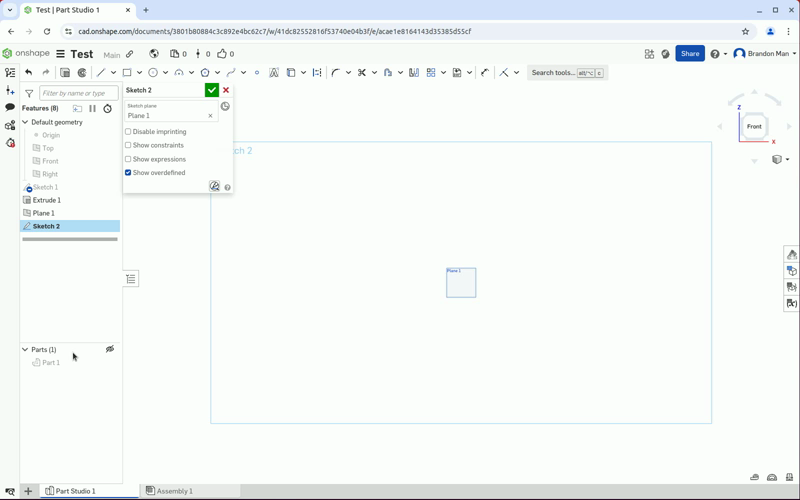
key_down(shift)
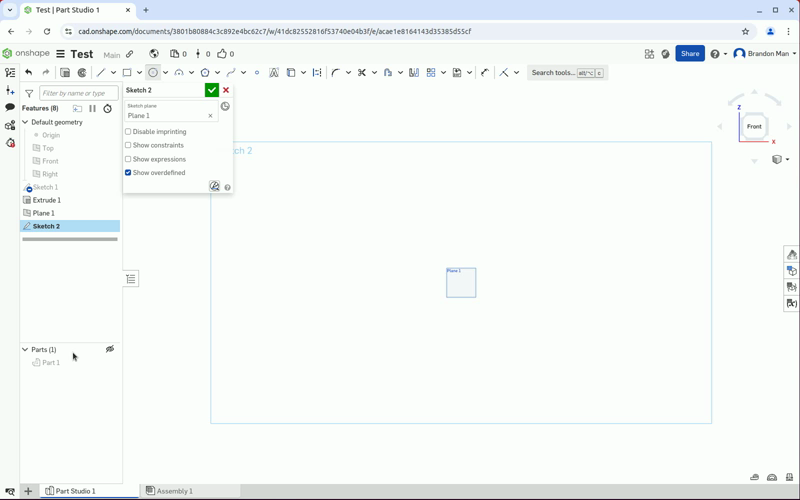
mouse_move(476, 261)
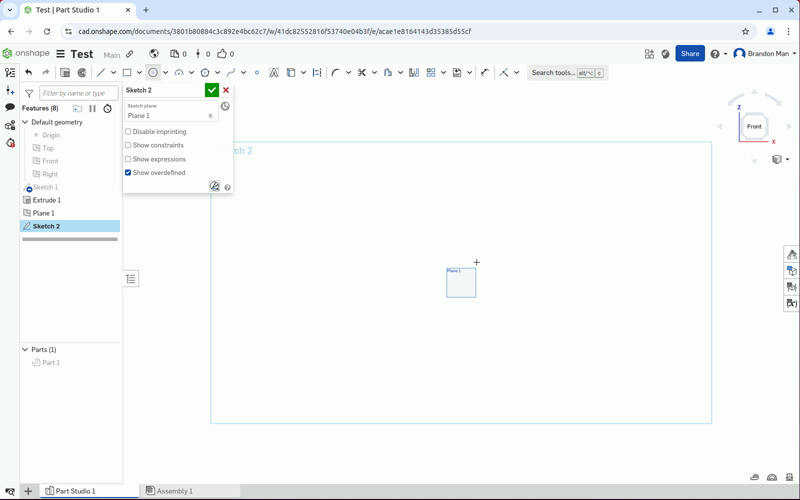
click(476, 261)
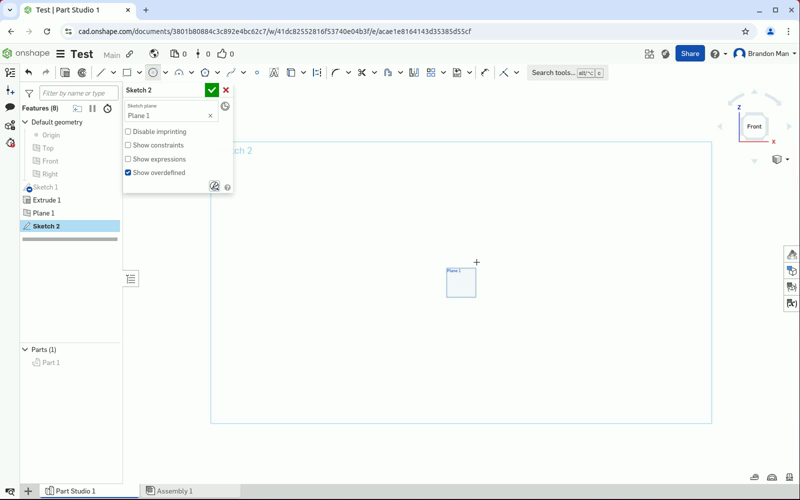
key_up(shift)
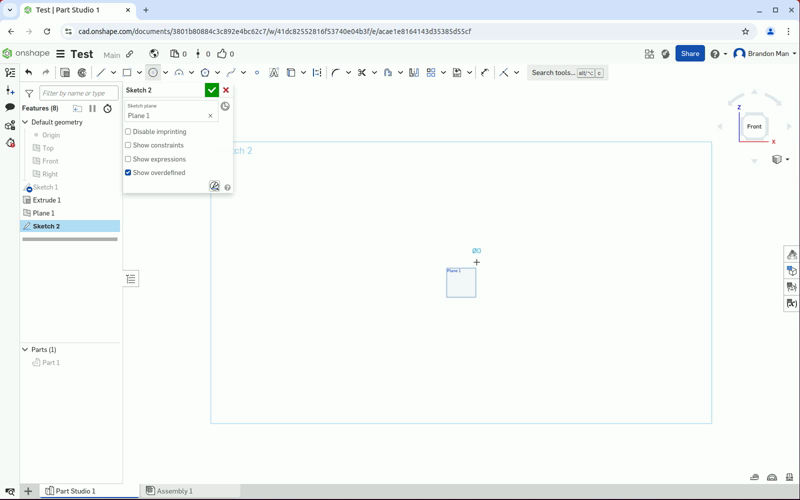
mouse_move(482, 261)
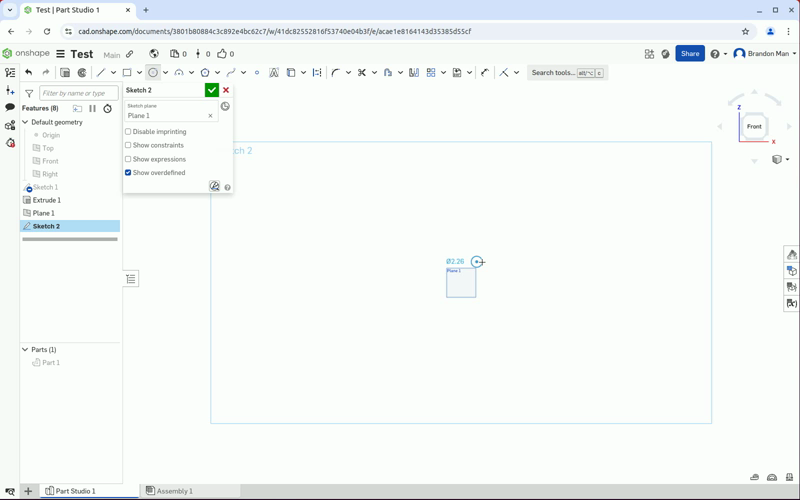
click(482, 261)
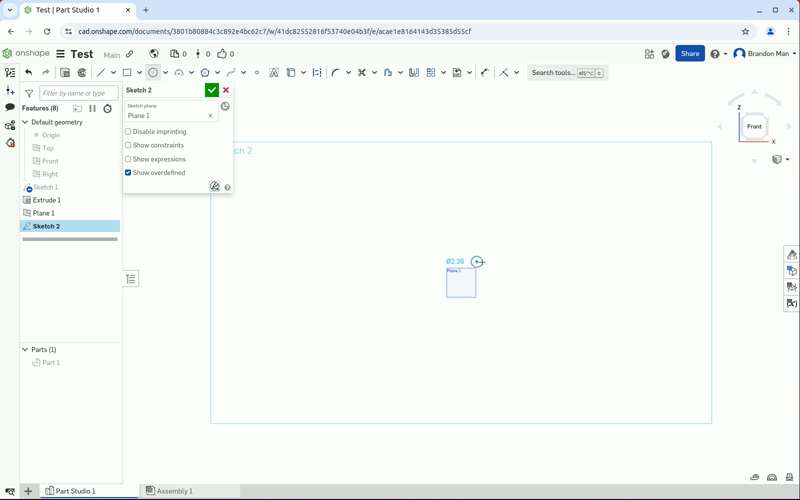
key(esc)
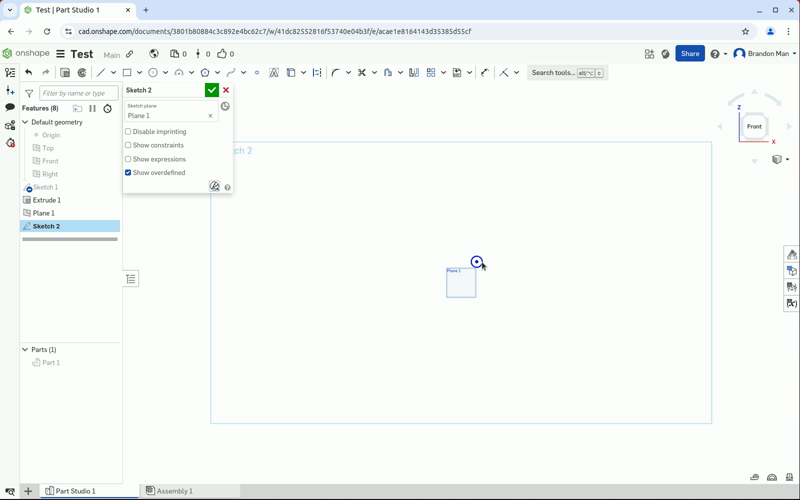
mouse_move(477, 259)
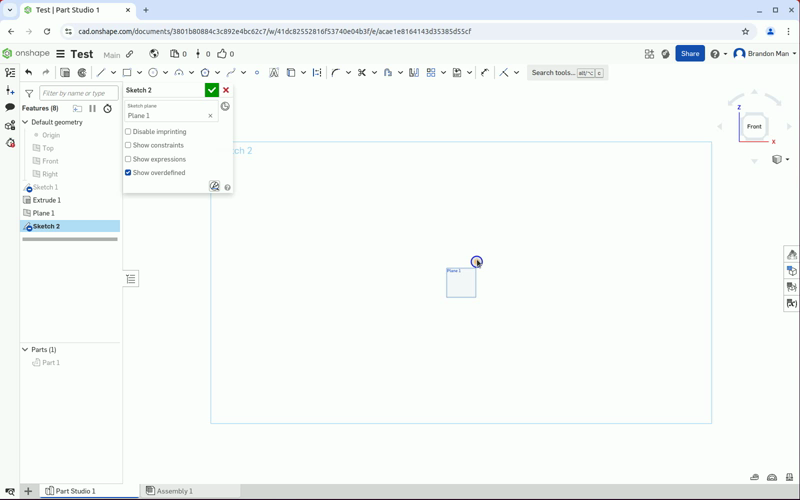
scroll(6)
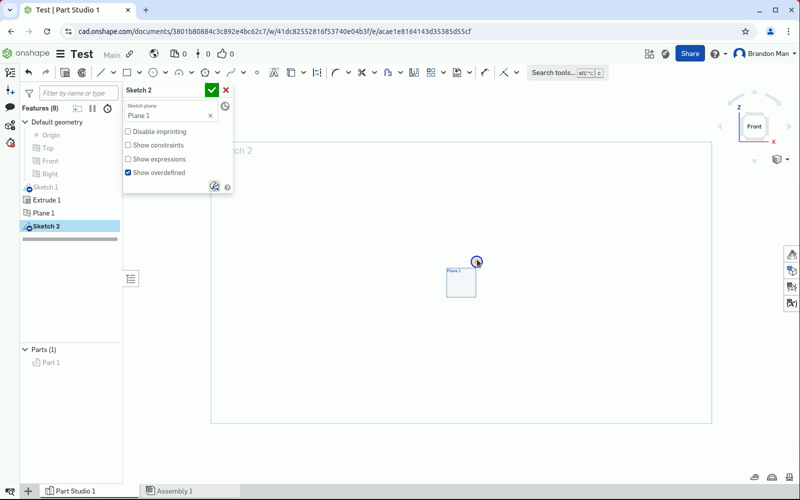
scroll(6)
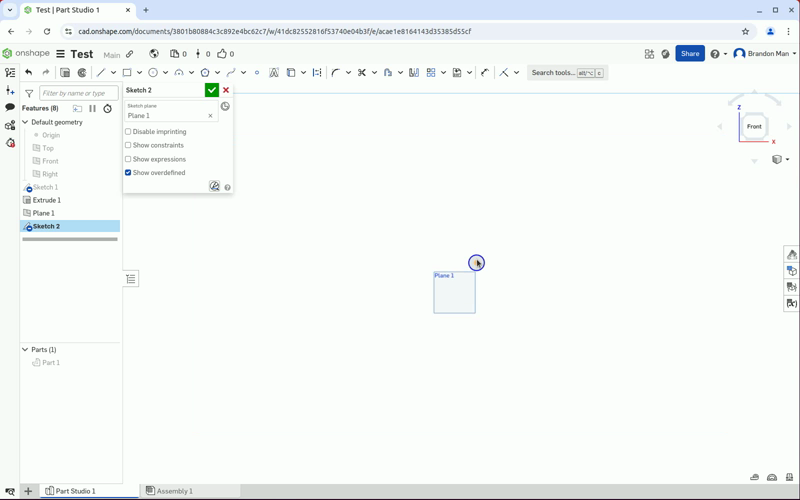
scroll(6)
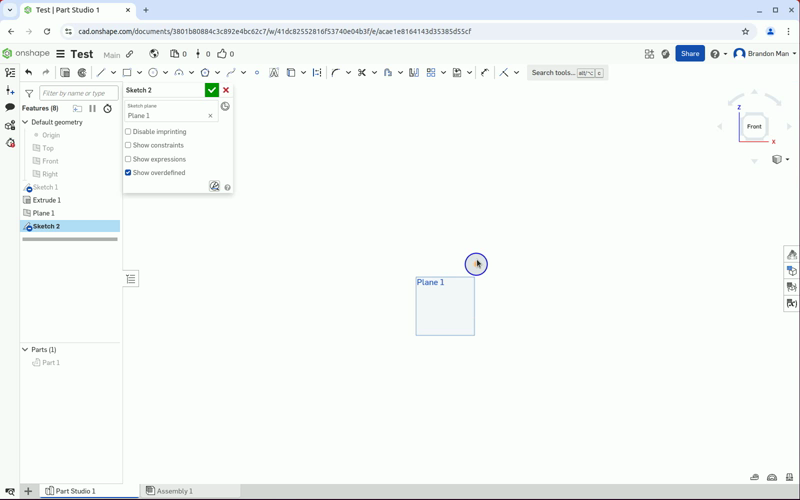
scroll(6)
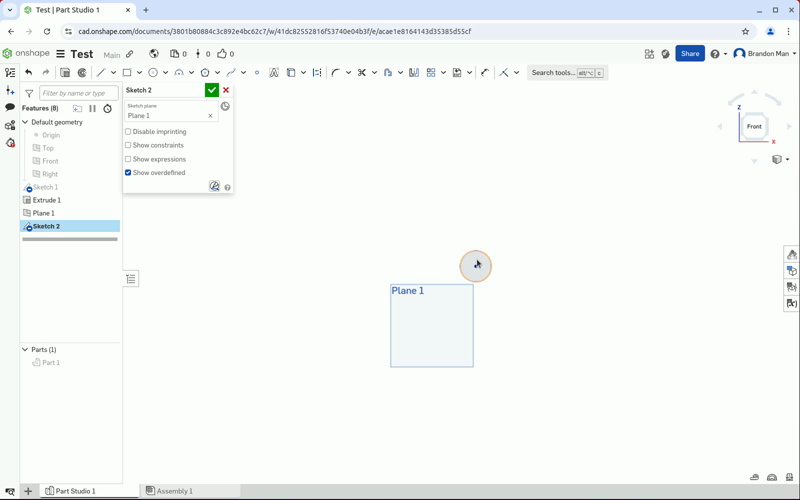
scroll(6)
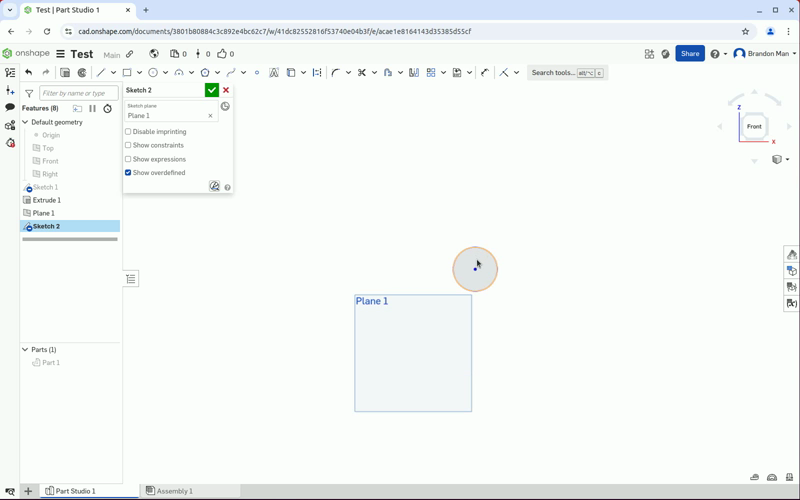
scroll(6)
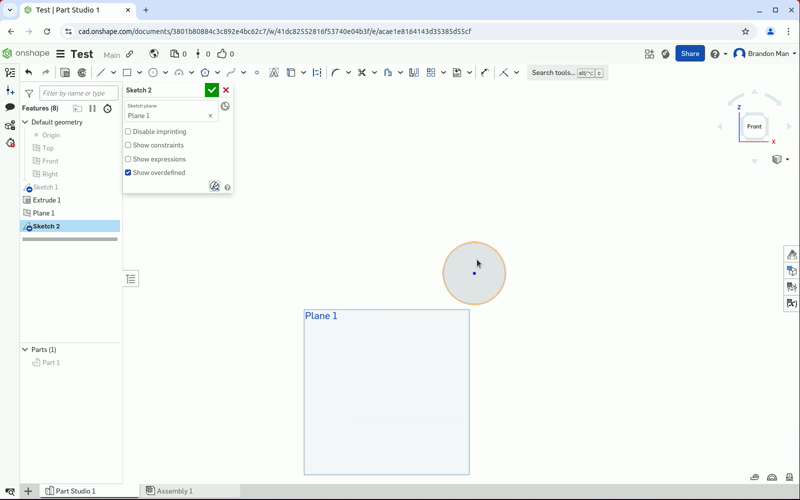
scroll(6)
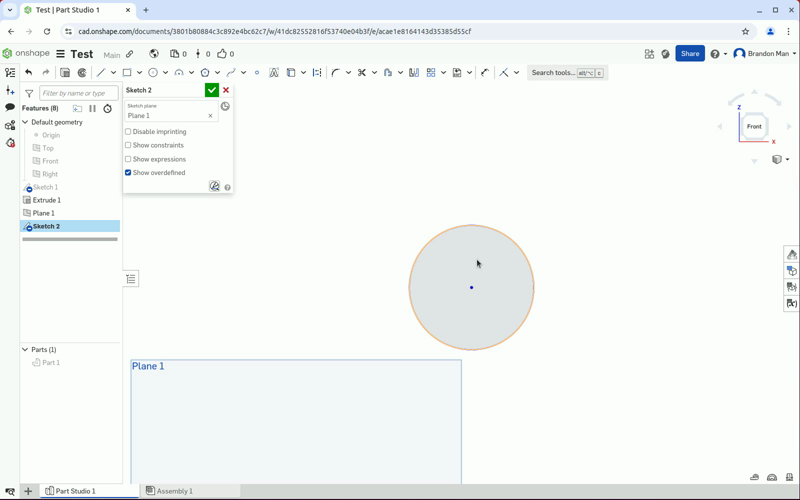
click(477, 259)
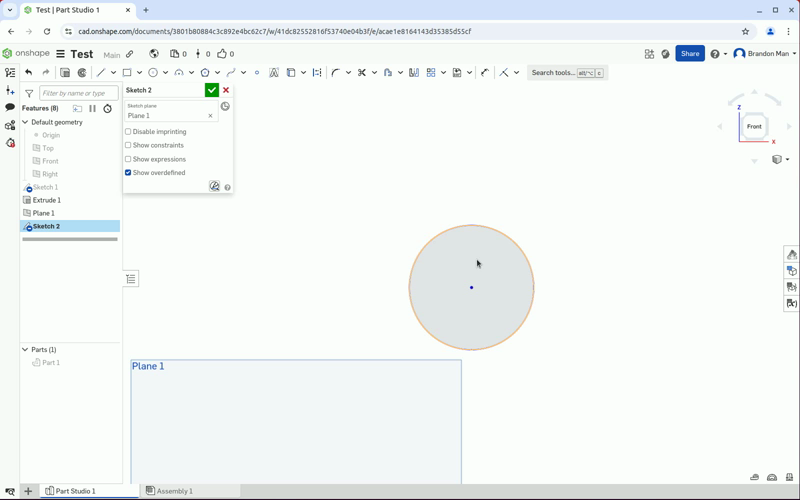
scroll(-6)
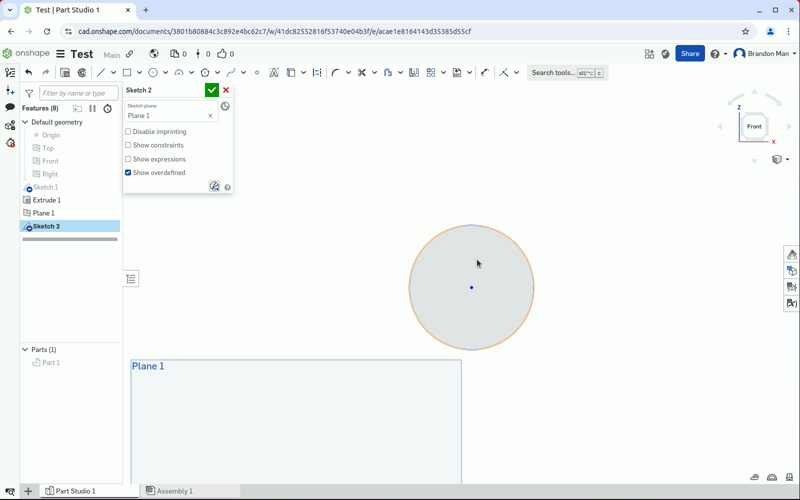
scroll(-6)
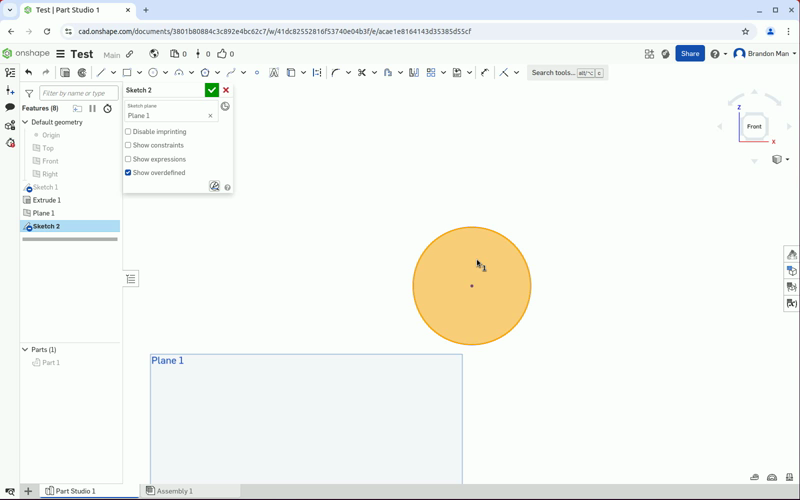
scroll(-6)
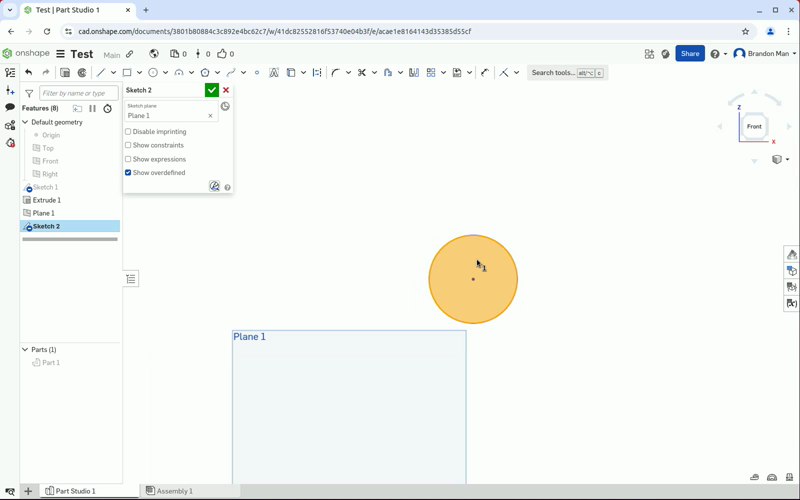
scroll(-6)
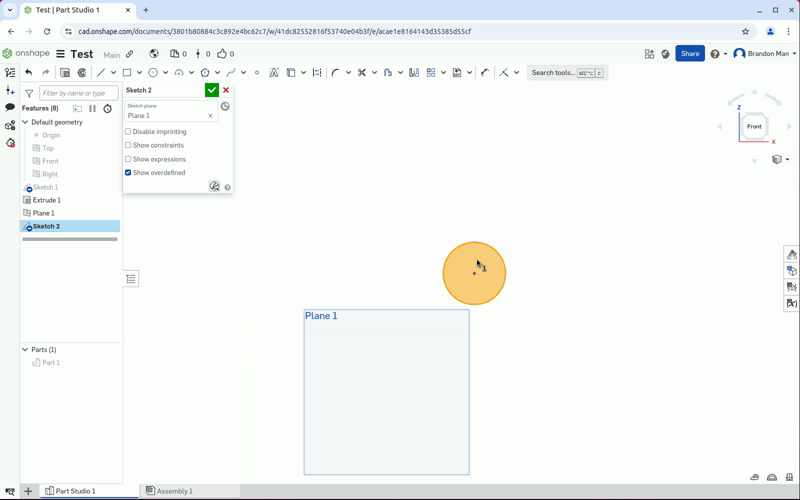
scroll(-6)
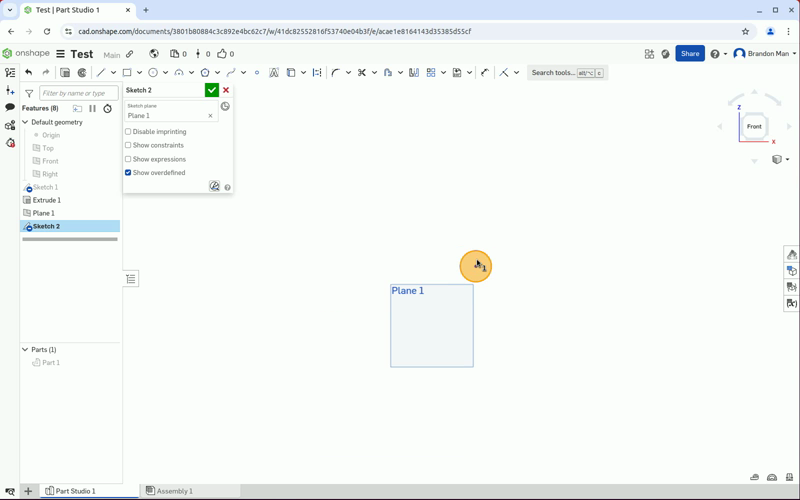
scroll(-6)
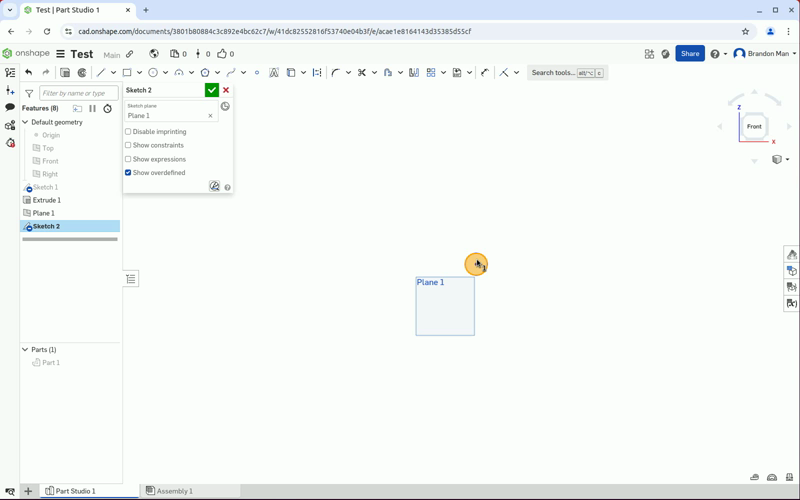
scroll(-6)
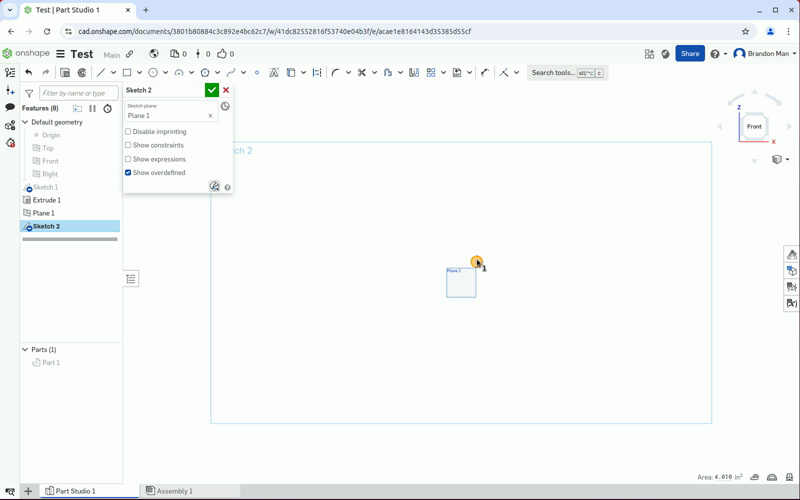
mouse_move(73, 352)
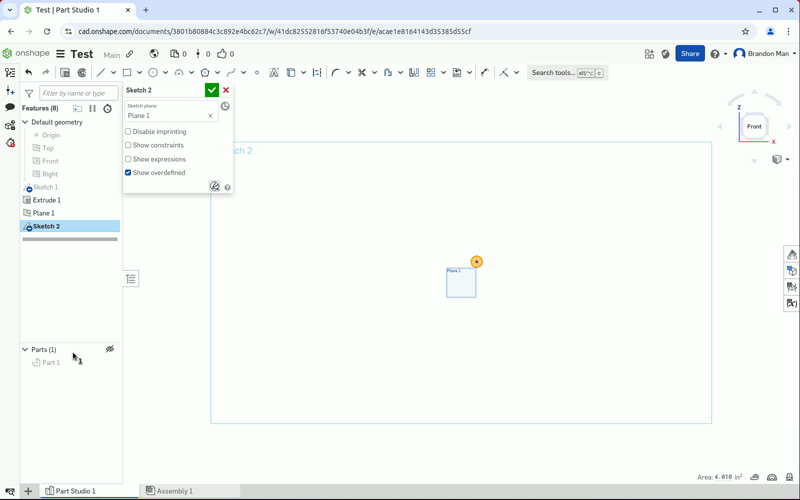
key(shift+y)
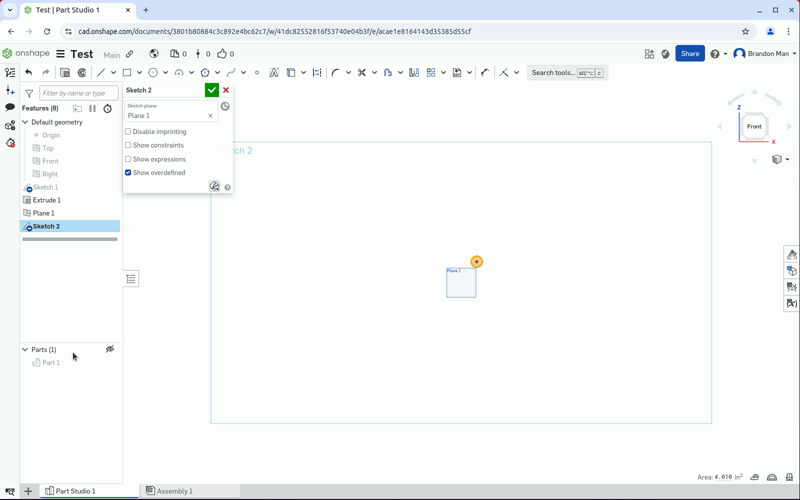
key(shift+e)
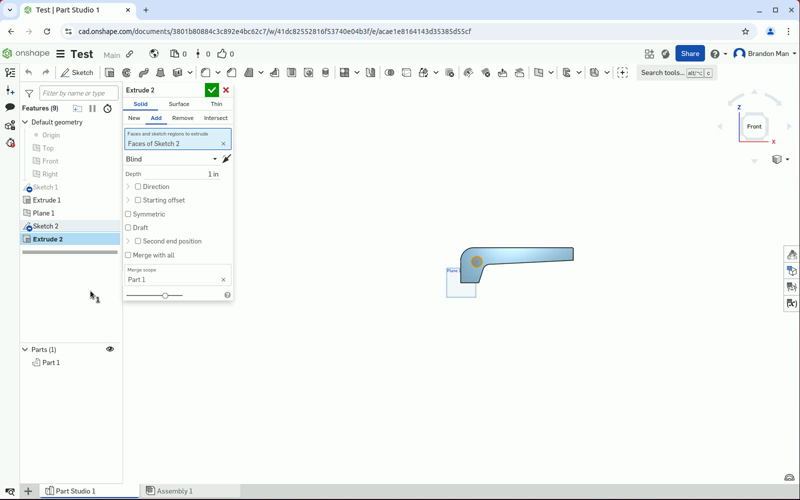
mouse_move(143, 106)
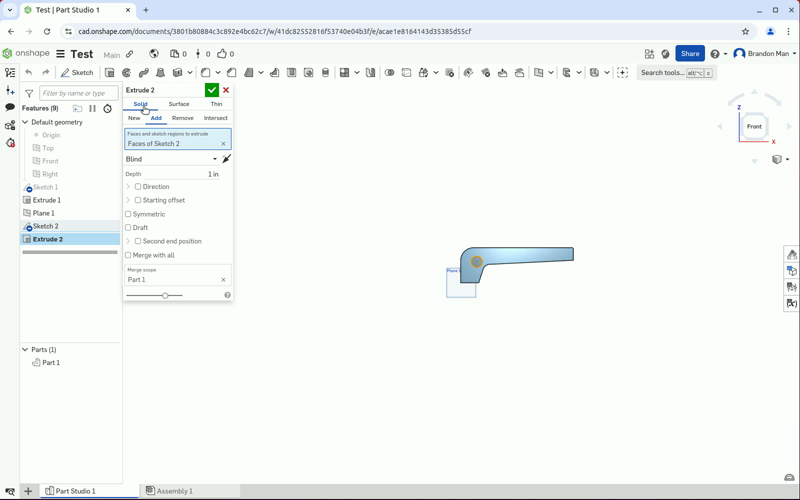
click(143, 106)
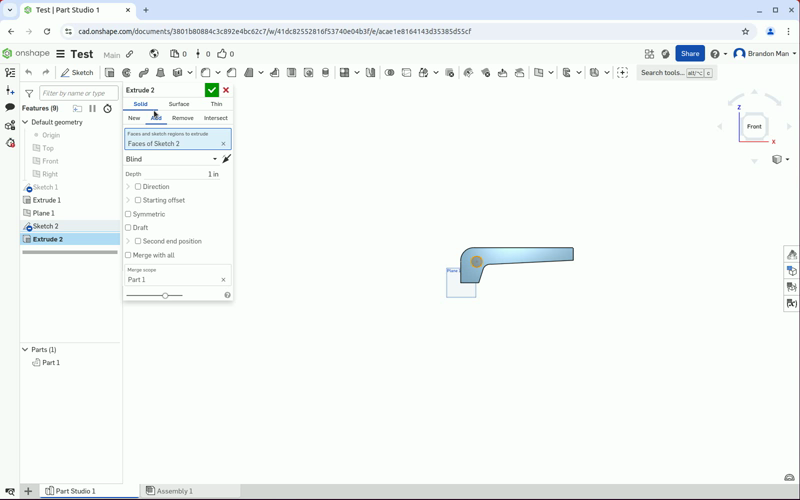
mouse_move(186, 120)
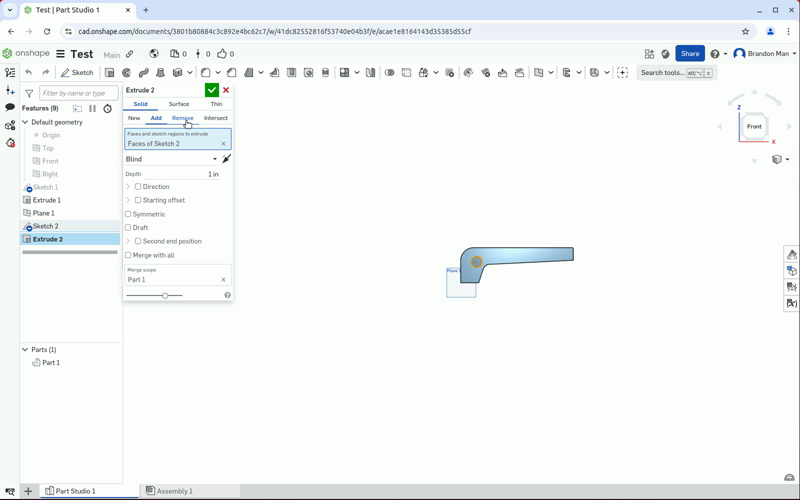
click(186, 120)
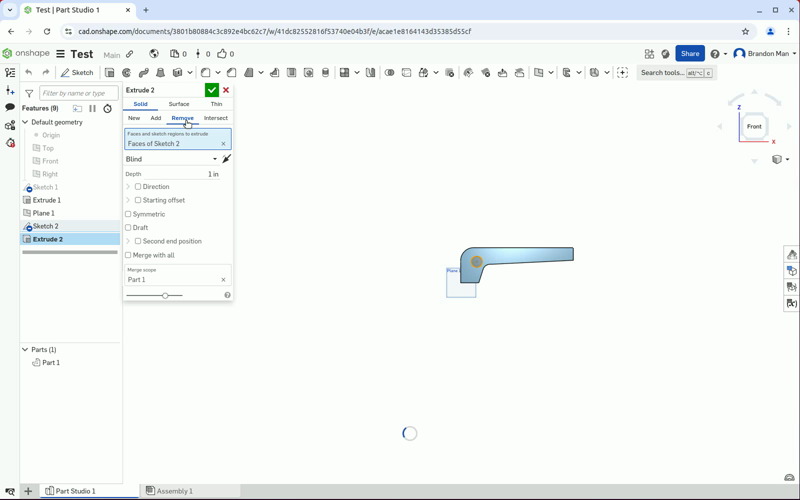
key(tab, 4)
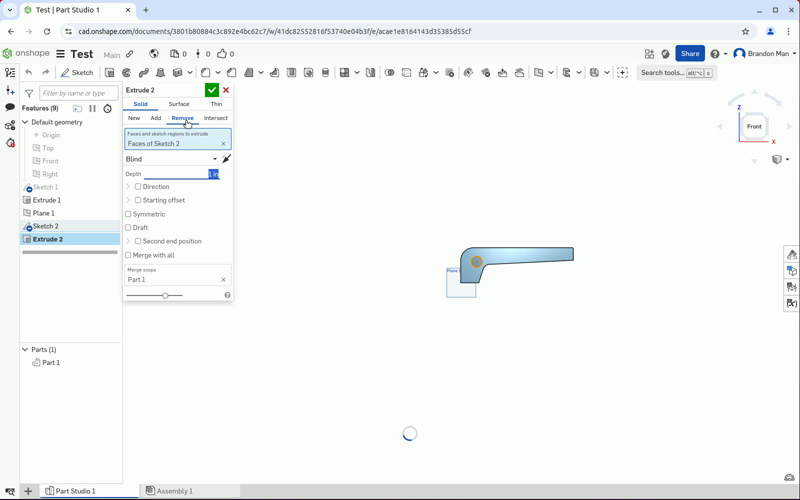
text(9.628)
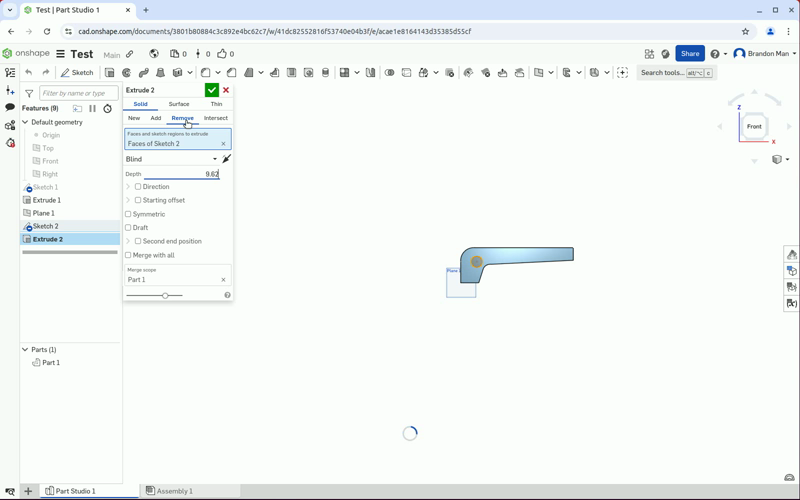
key(tab, 6)
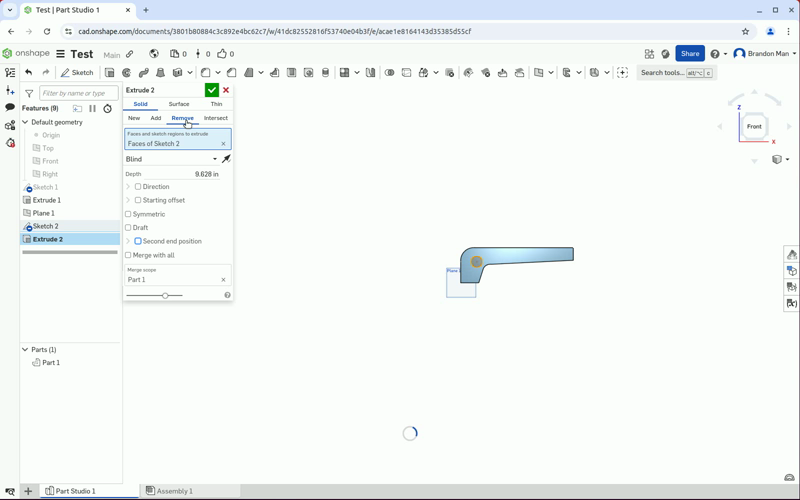
key(space)
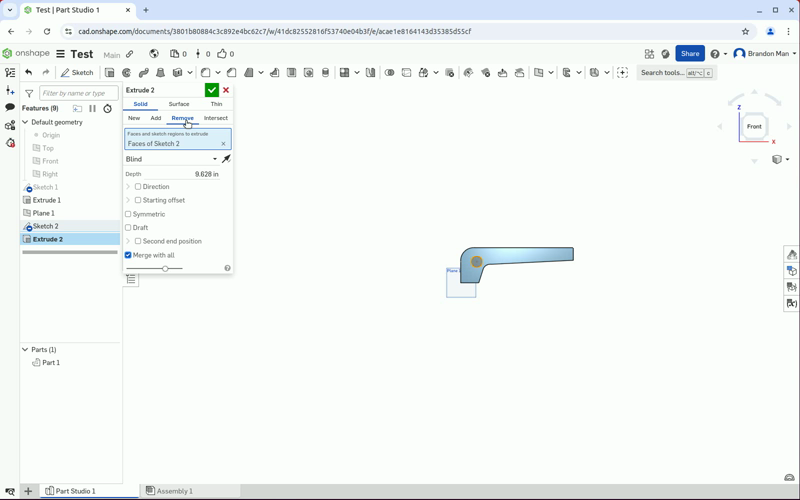
key(enter)
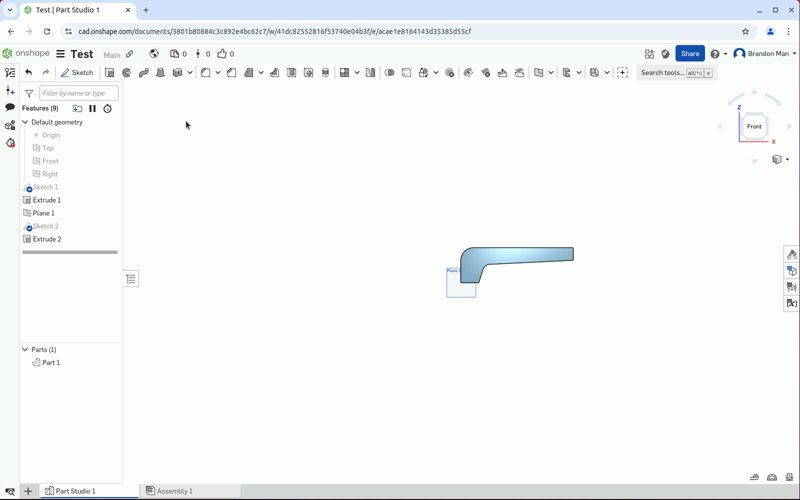
key(shift+h)
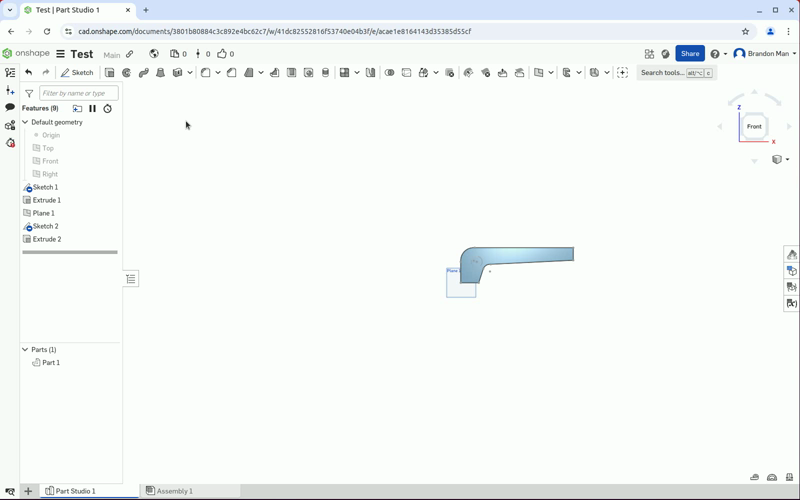
key(shift+h)
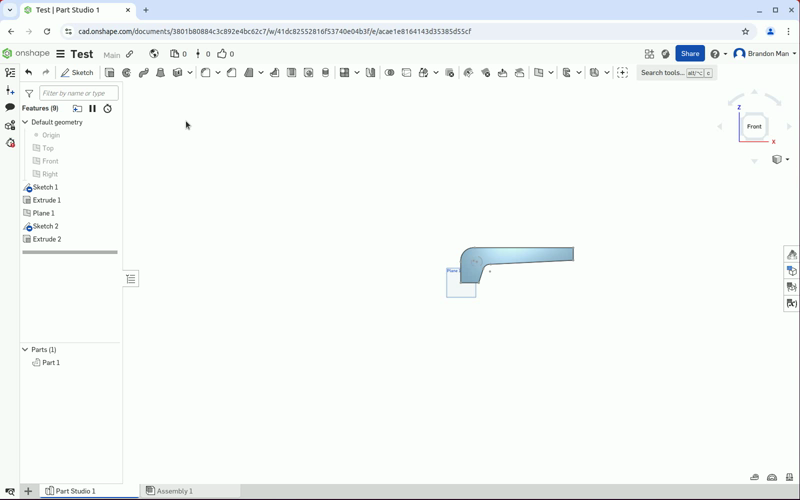
key(shift+7)
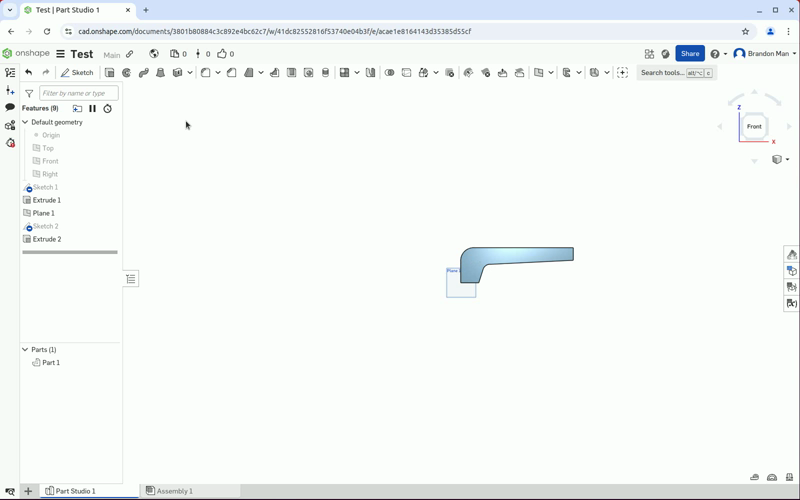
key(left, 2)
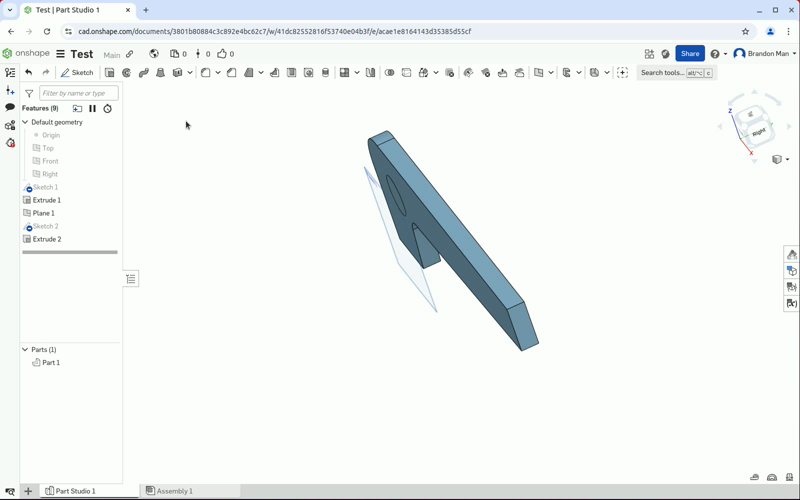
key(down, 2)
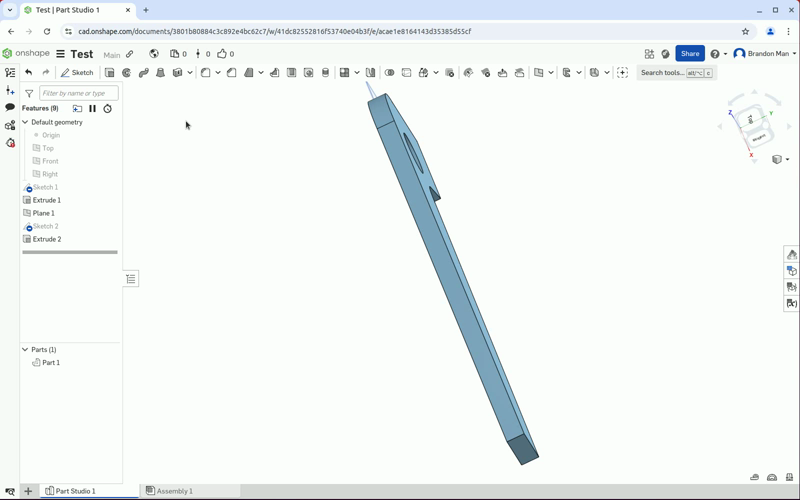
key(up, 2)
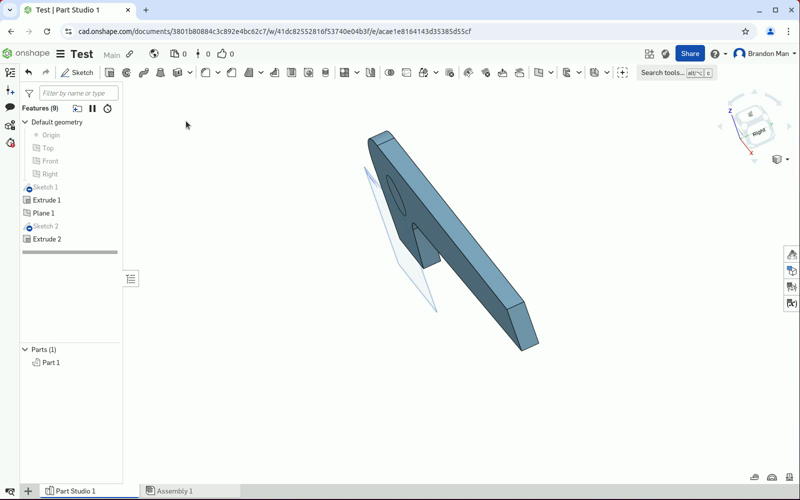
key(right, 2)
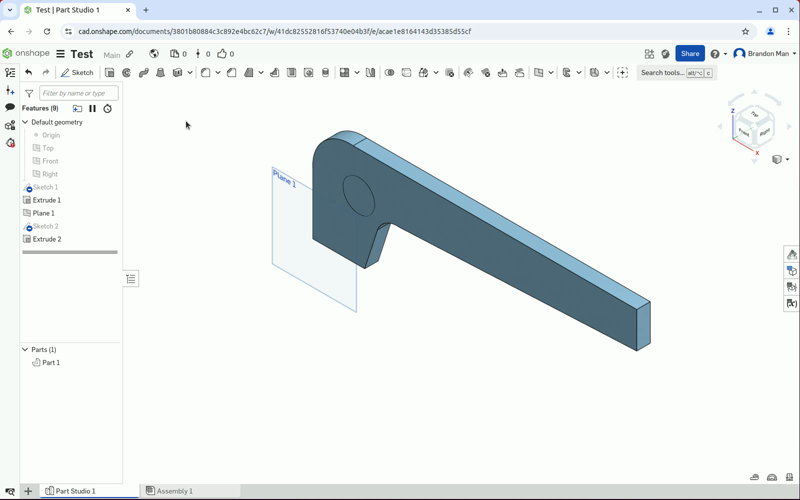
mouse_move(73, 189)
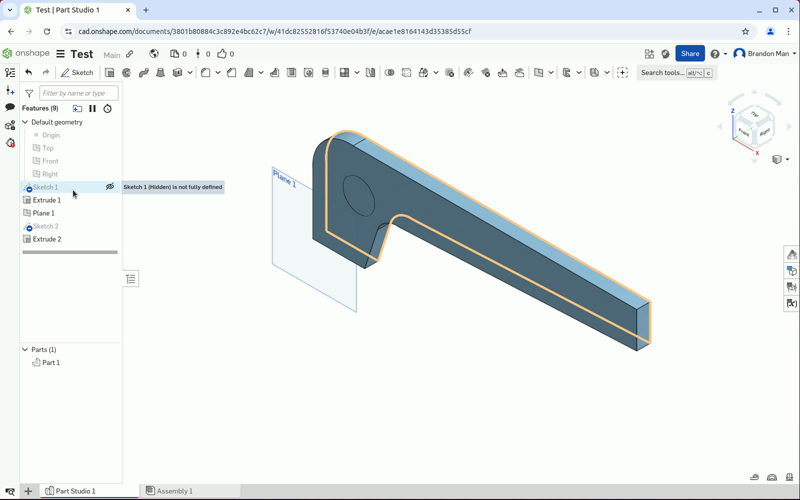
click(73, 189)